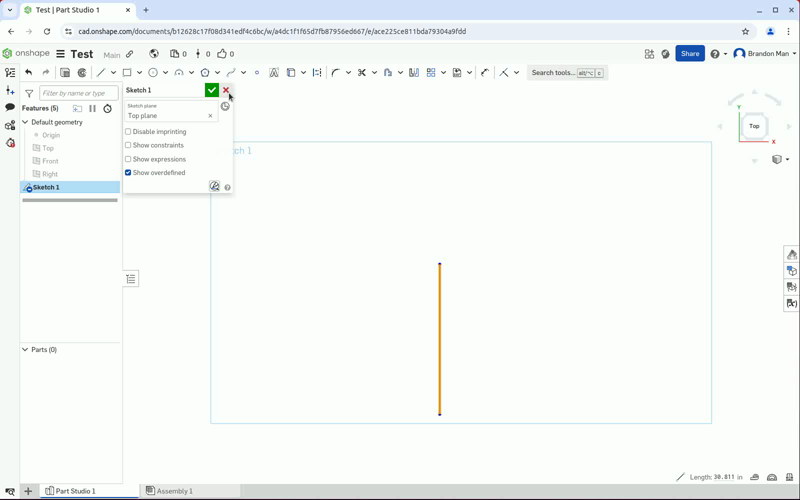
key(shift+h)
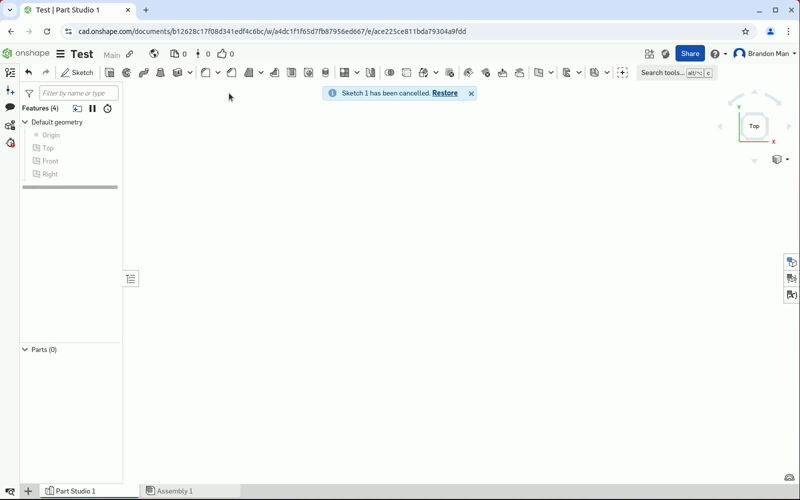
mouse_move(73, 352)
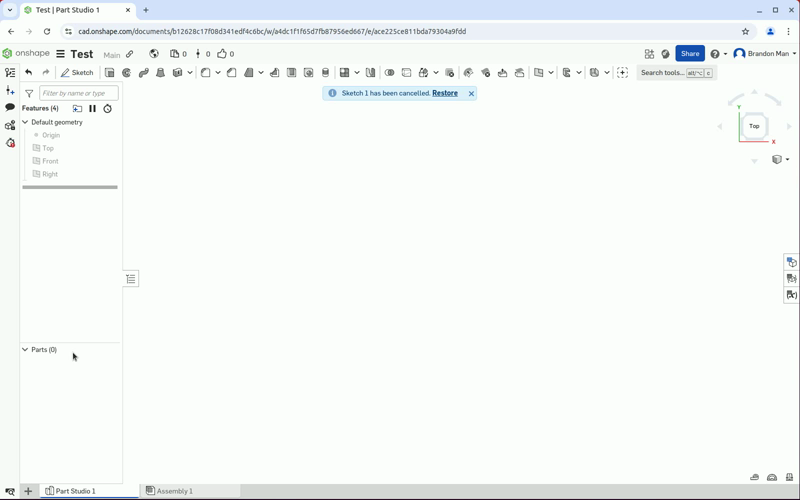
key(y)
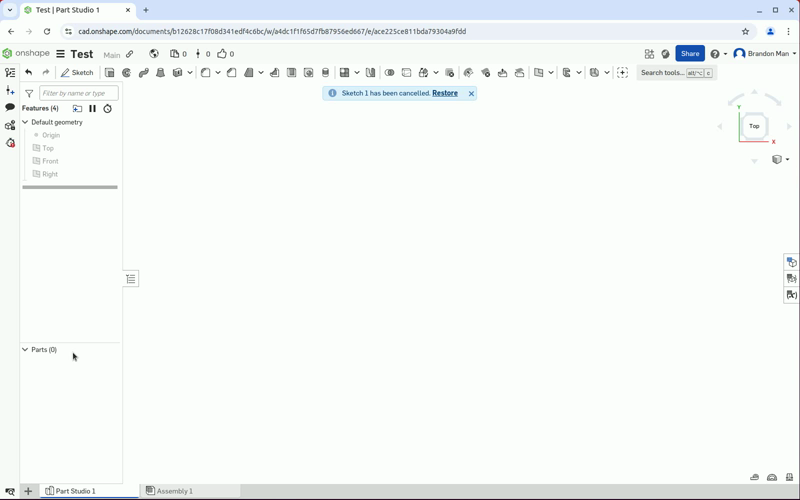
key(shift+p)
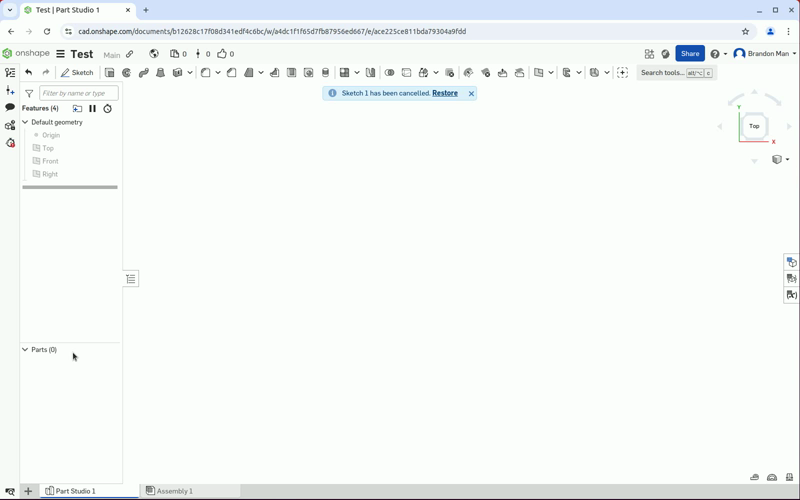
key(space)
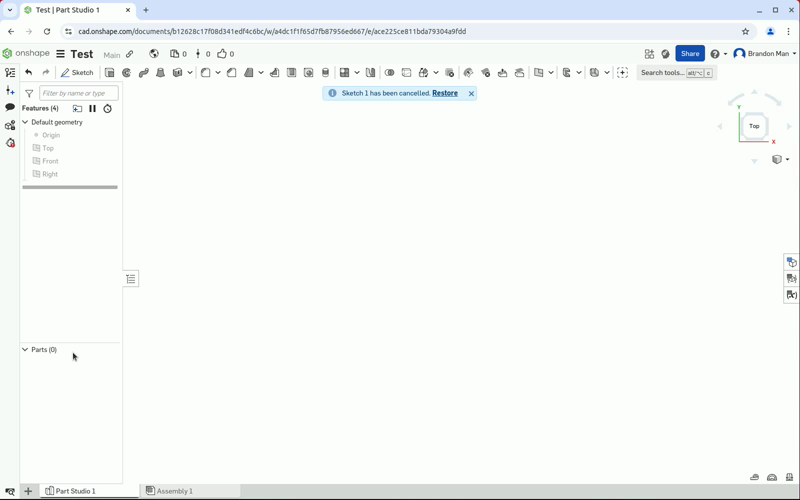
key_down(shift)
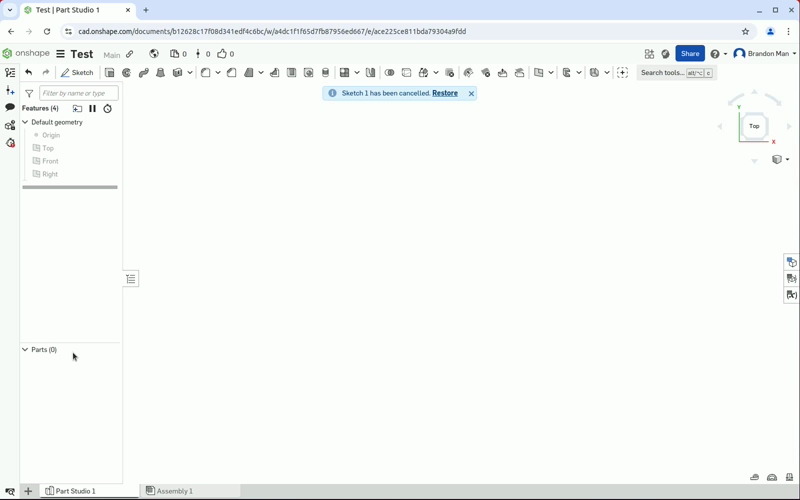
key(up)
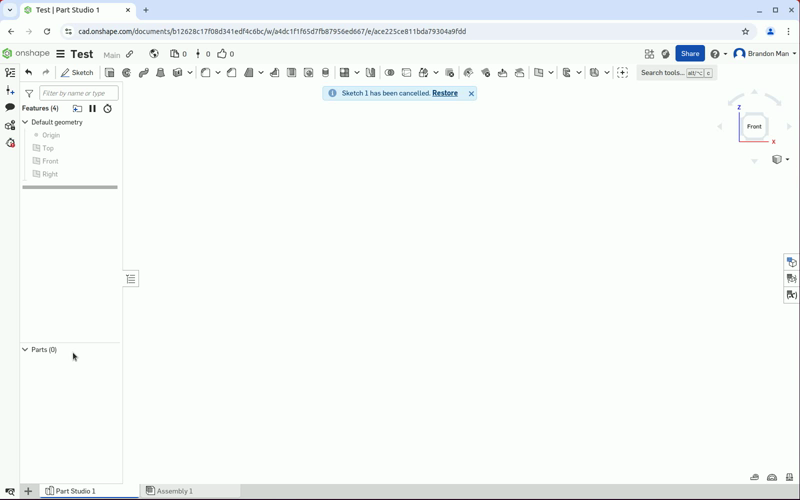
key_up(shift)
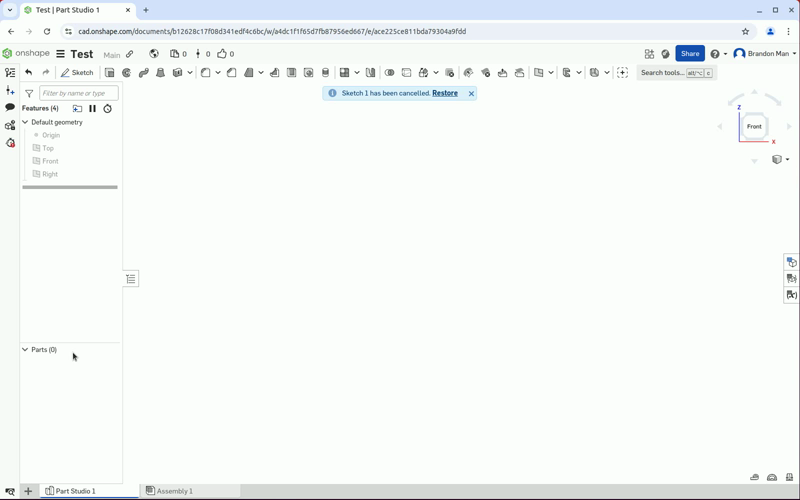
mouse_move(73, 352)
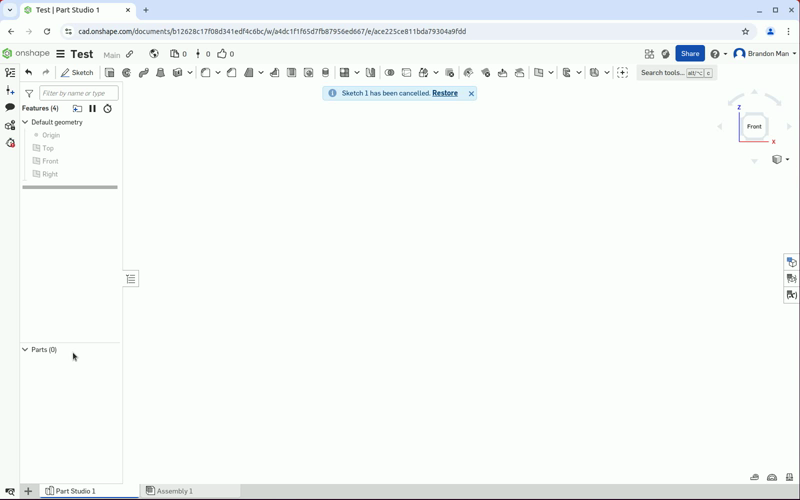
key(shift+y)
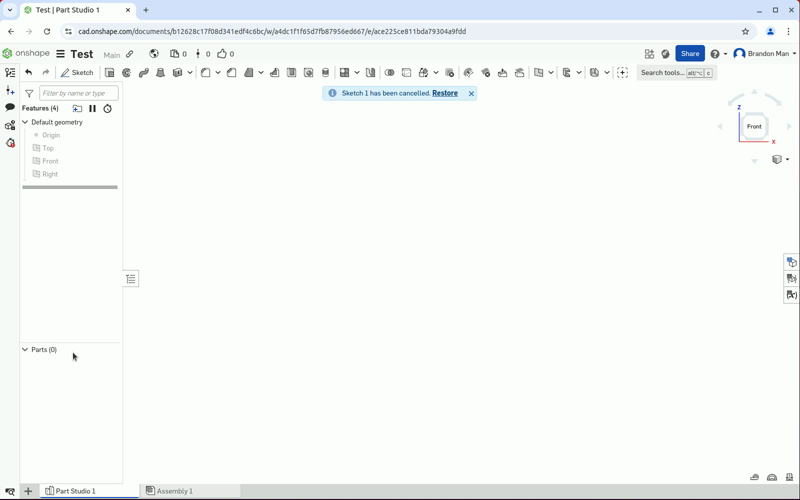
key(shift+s)
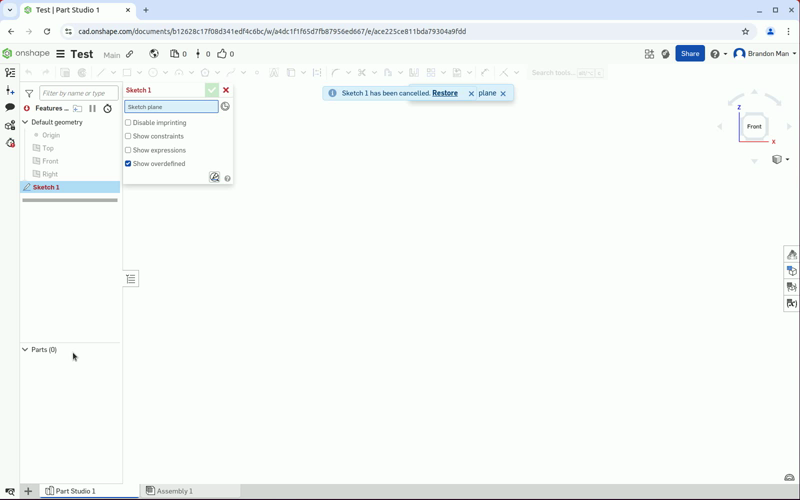
mouse_move(73, 163)
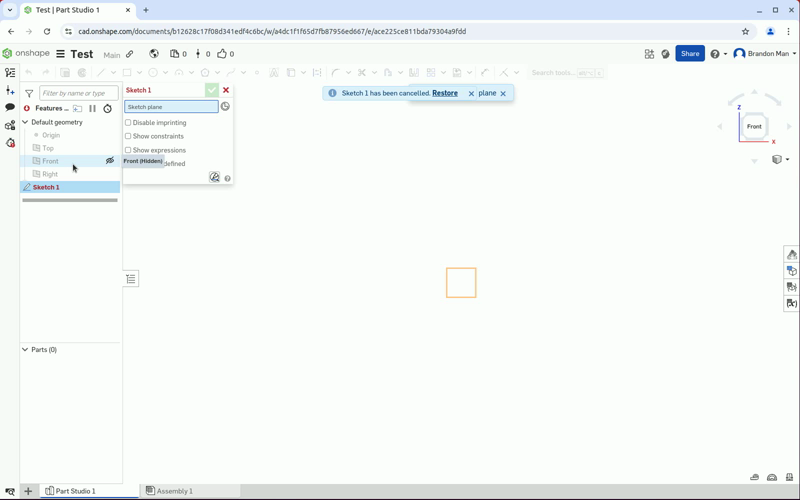
click(73, 163)
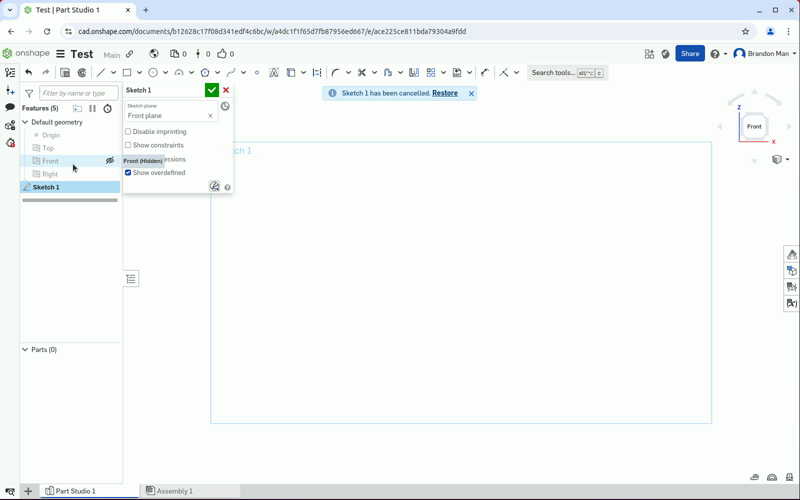
mouse_move(73, 352)
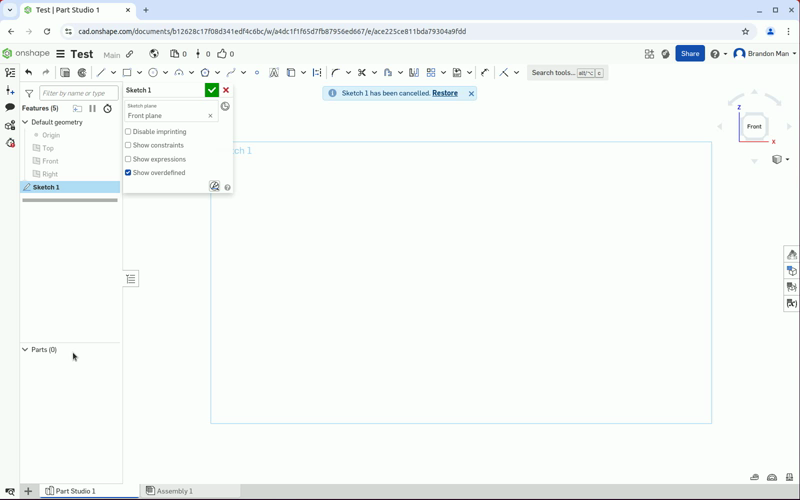
key(y)
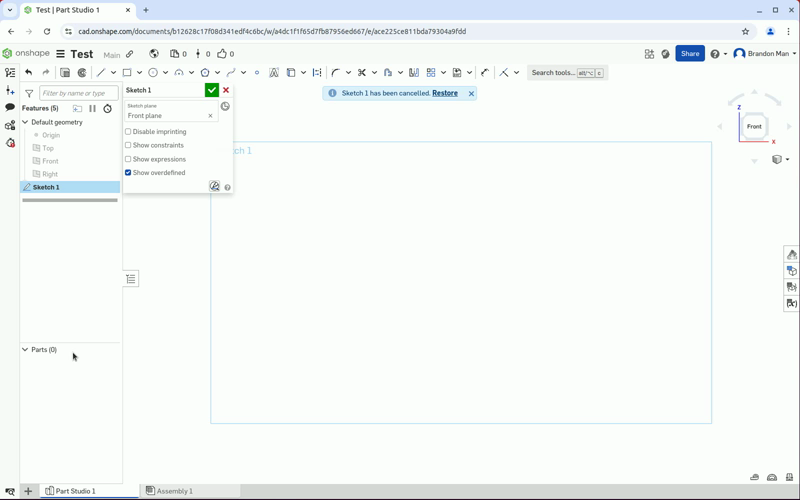
key(c)
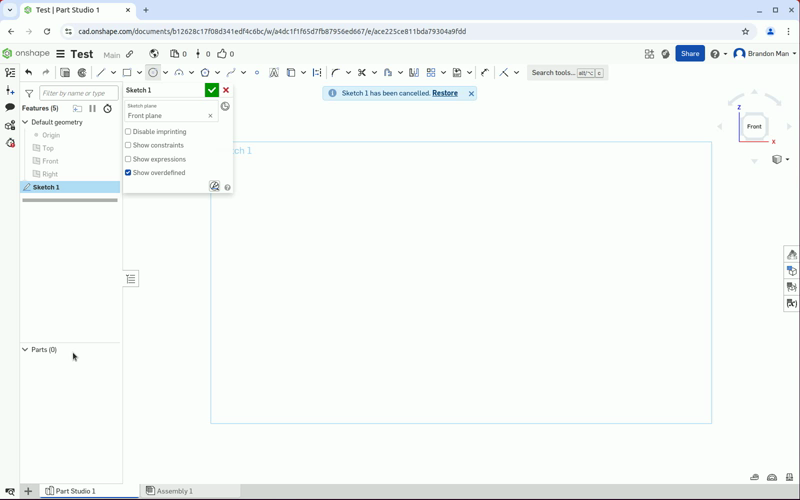
key_down(shift)
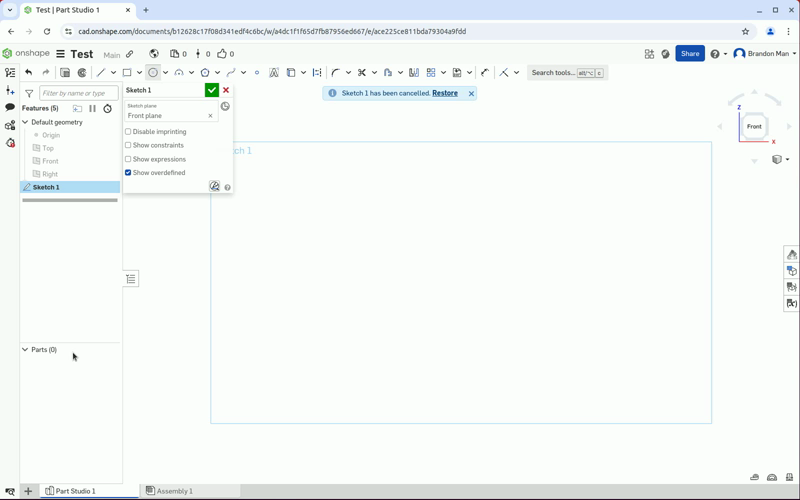
mouse_move(461, 282)
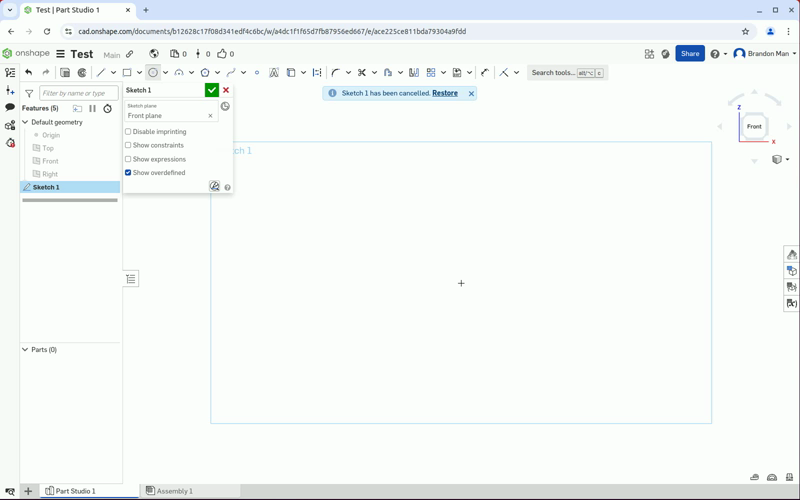
click(461, 282)
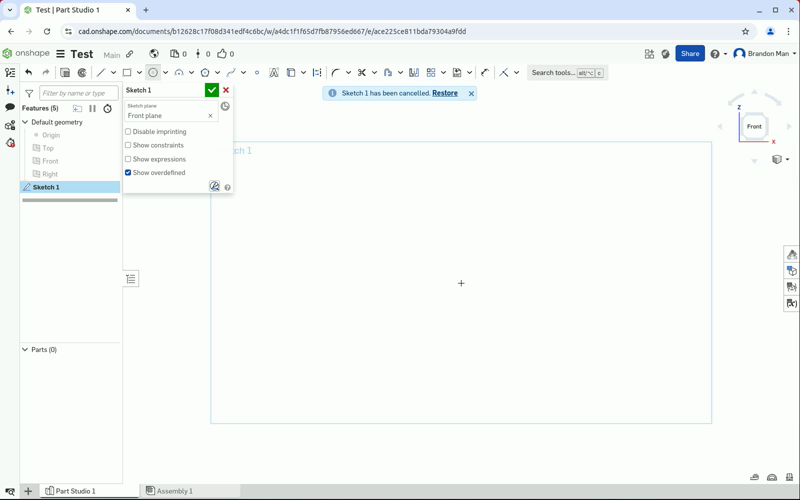
key_up(shift)
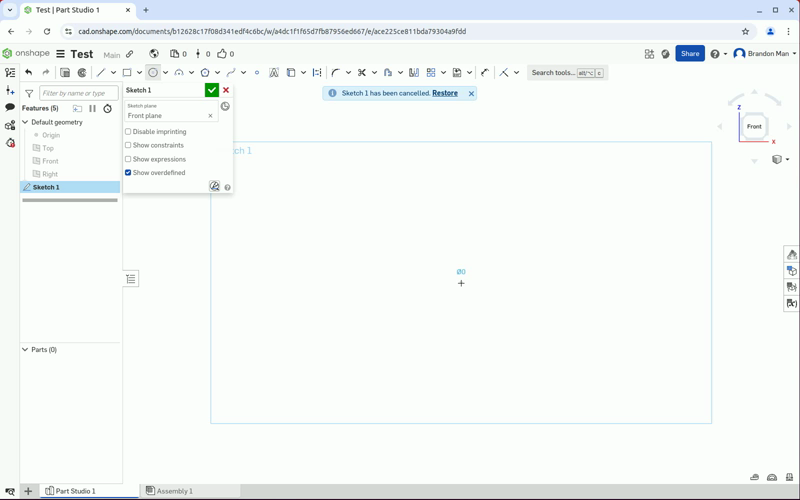
mouse_move(535, 282)
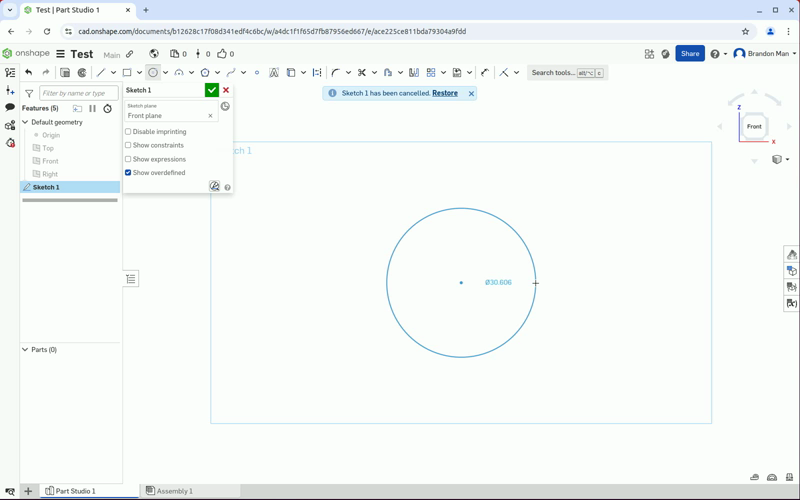
click(535, 282)
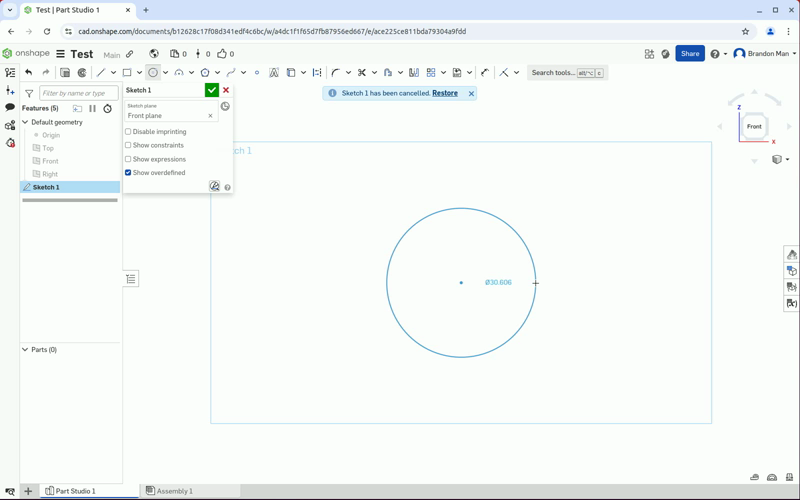
key(esc)
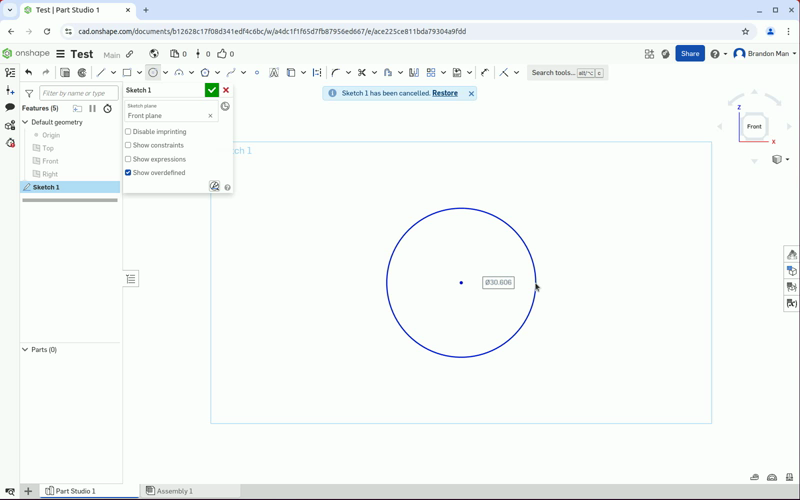
mouse_move(476, 292)
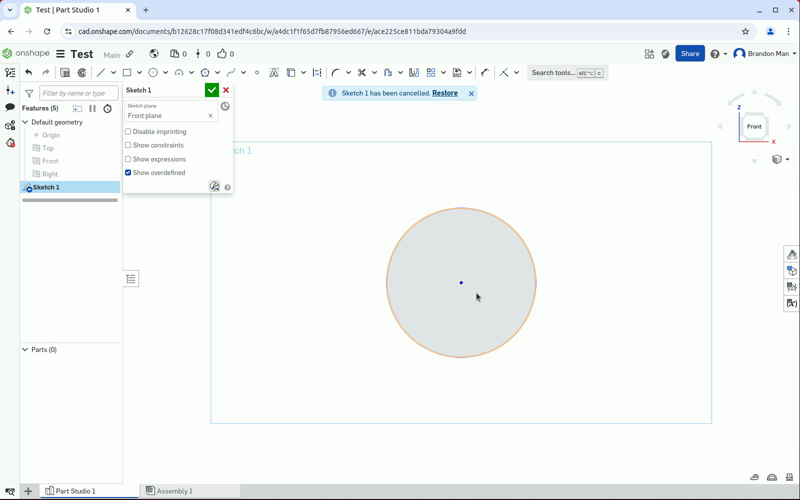
click(476, 292)
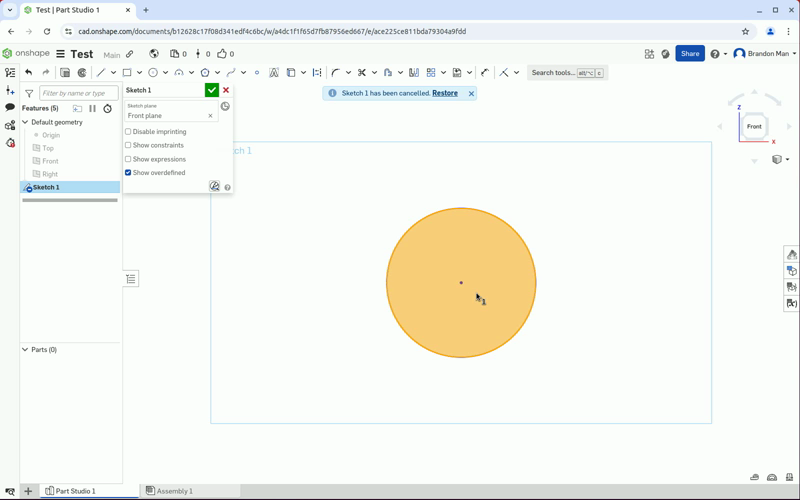
mouse_move(73, 352)
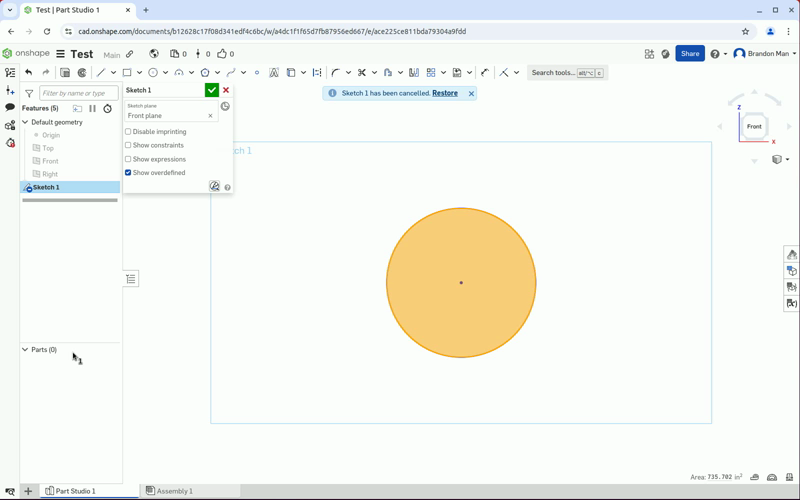
key(shift+y)
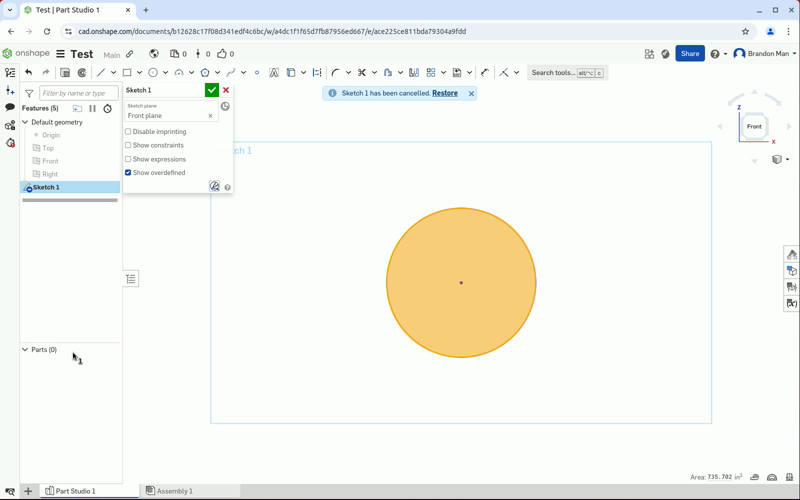
key(shift+e)
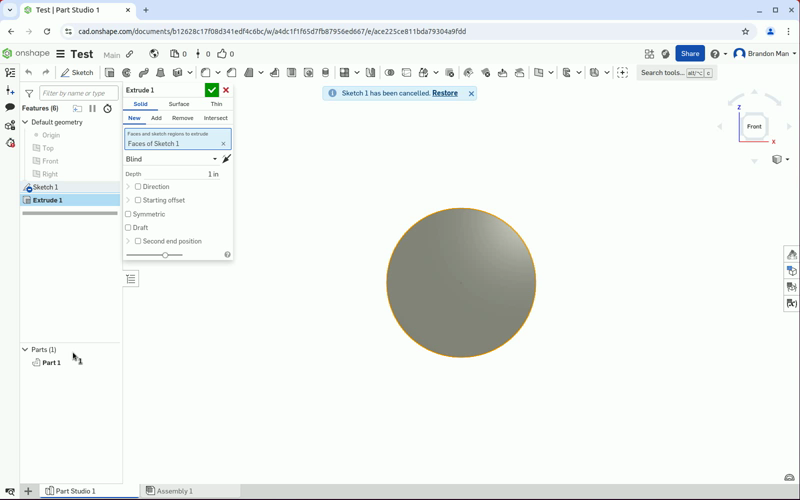
mouse_move(143, 106)
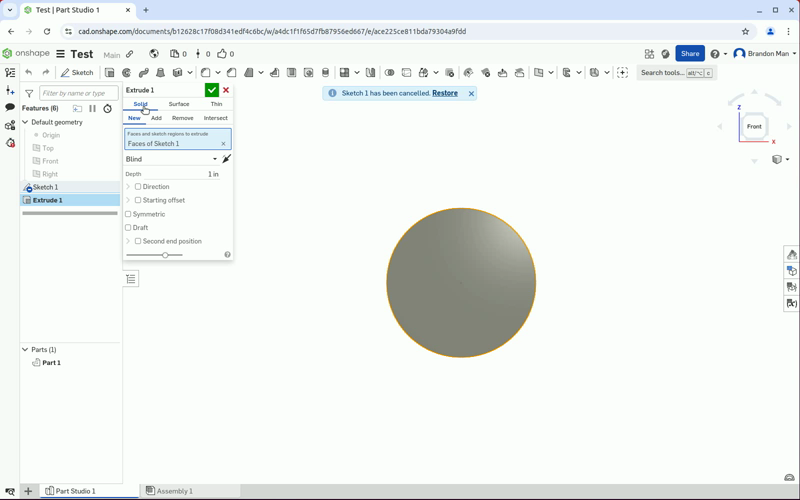
click(143, 106)
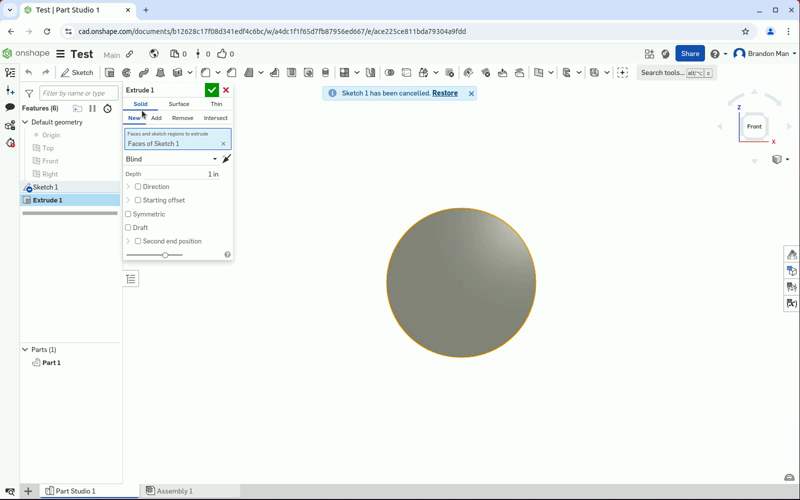
mouse_move(137, 120)
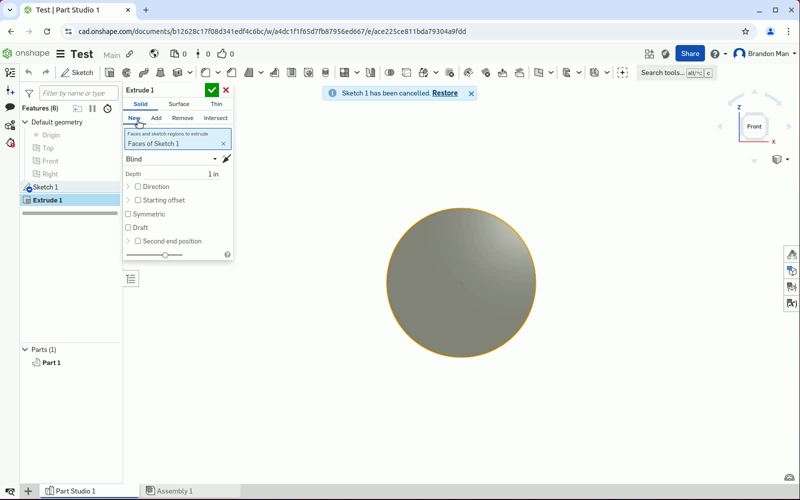
click(137, 120)
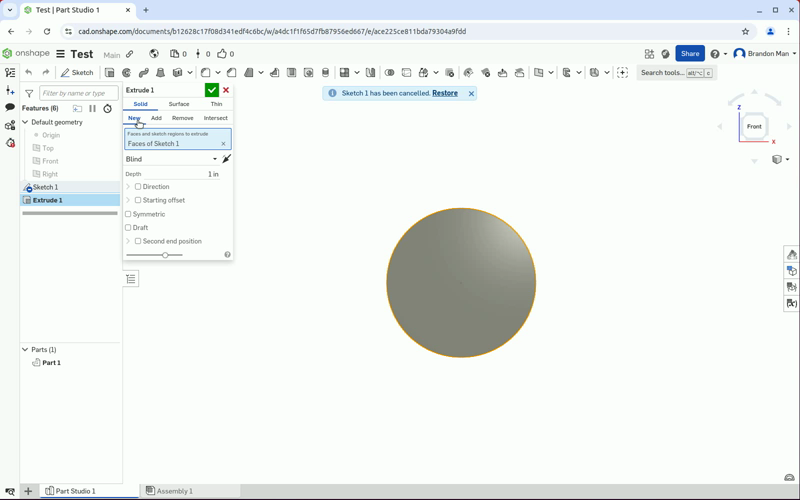
key(tab, 4)
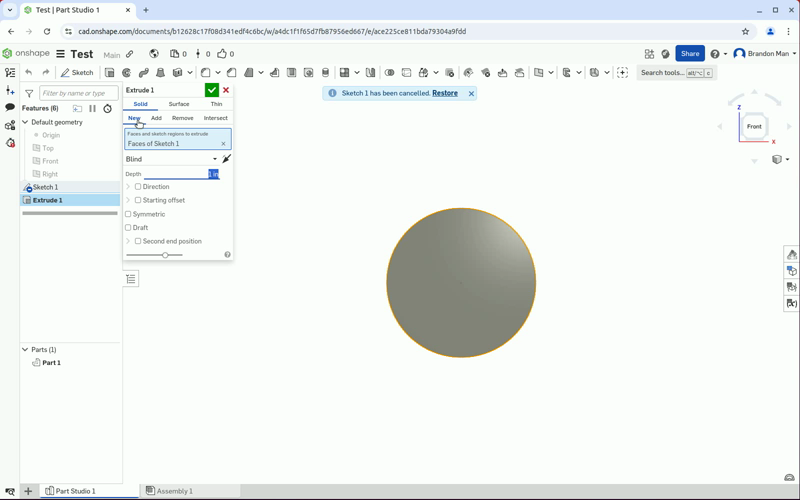
text(-10.832)
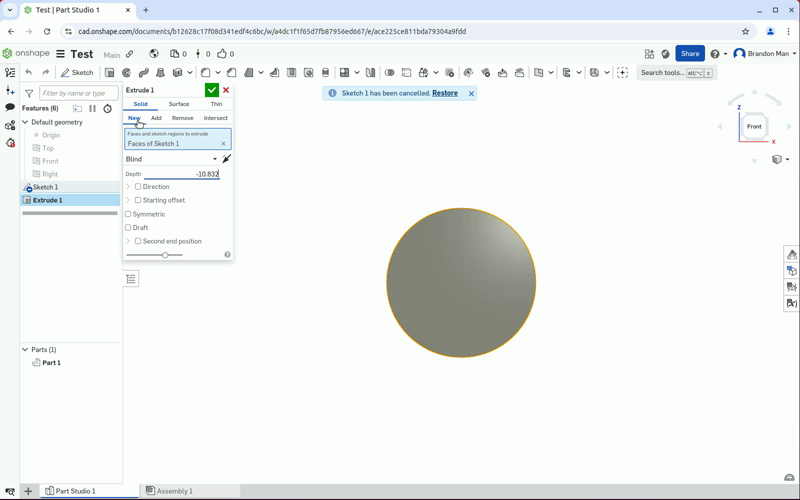
key(enter)
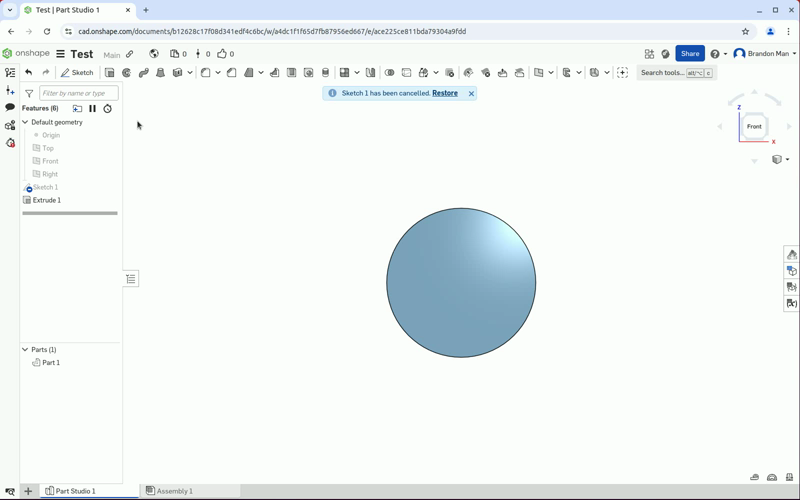
key(shift+h)
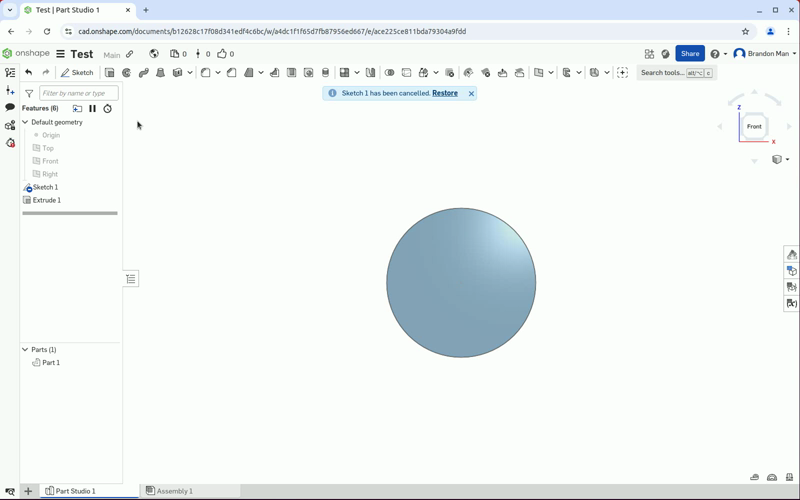
key(shift+h)
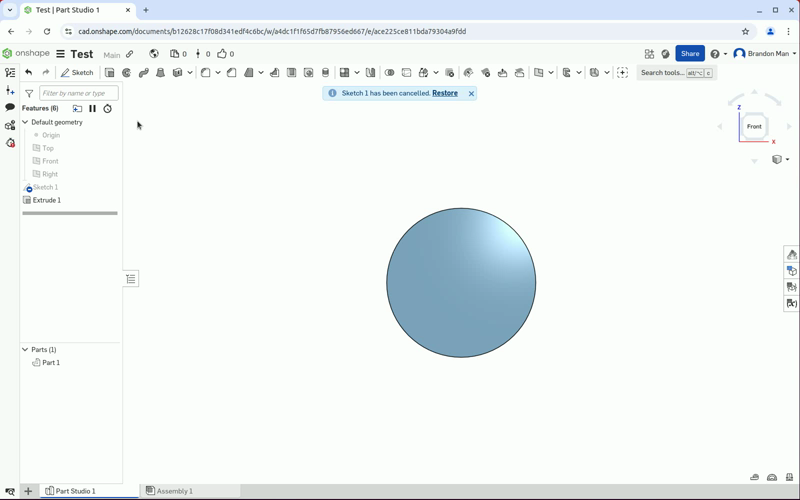
mouse_move(73, 189)
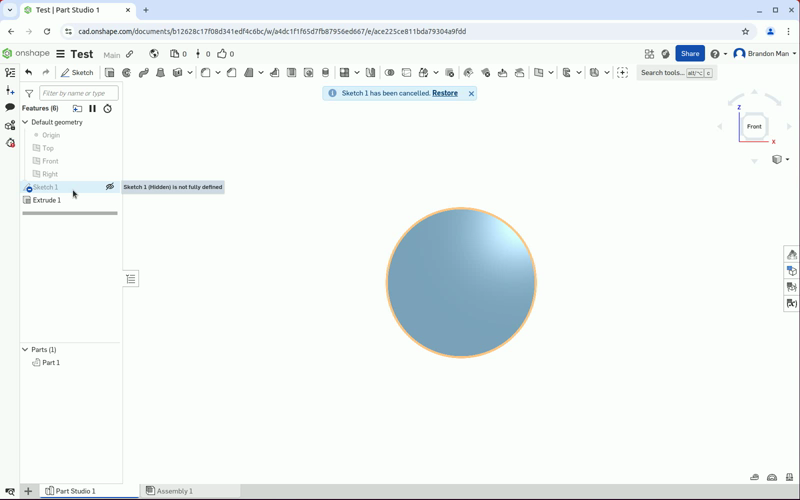
click(73, 189)
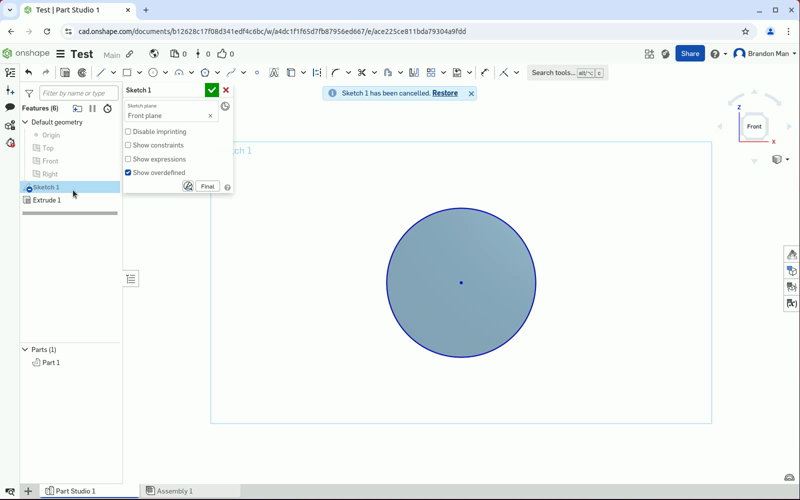
mouse_move(229, 92)
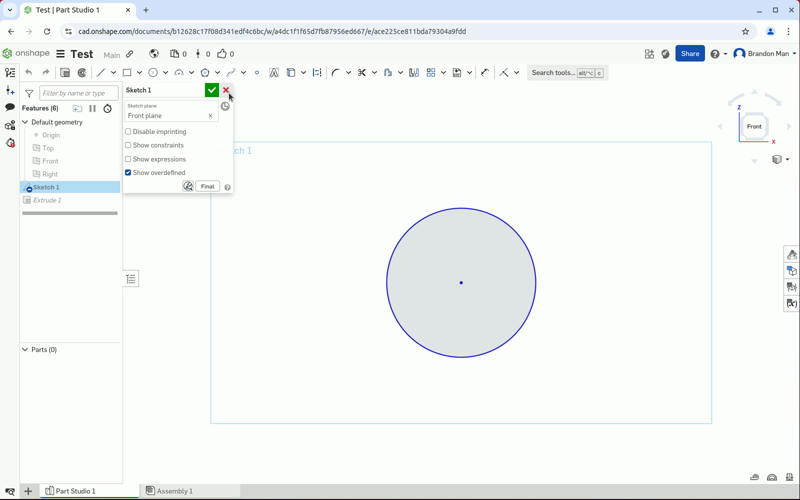
click(229, 92)
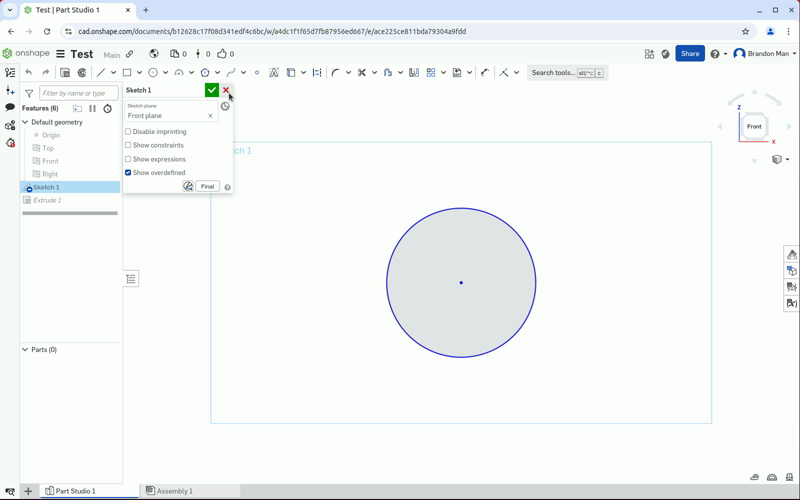
key(shift+s)
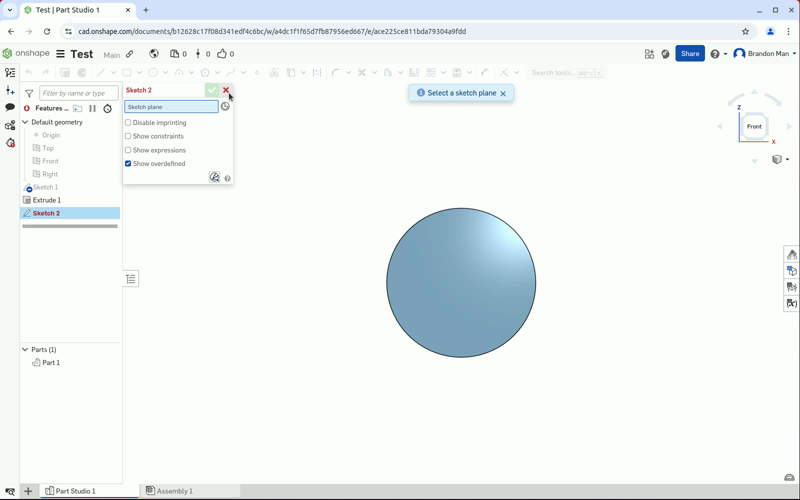
mouse_move(73, 163)
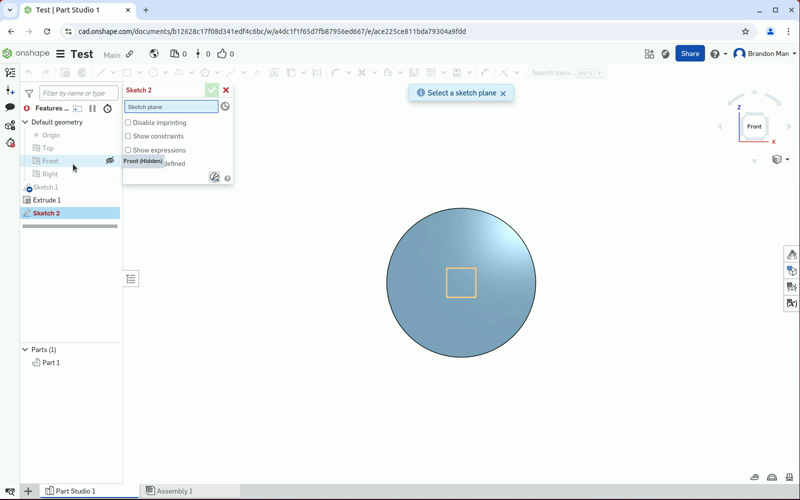
click(73, 163)
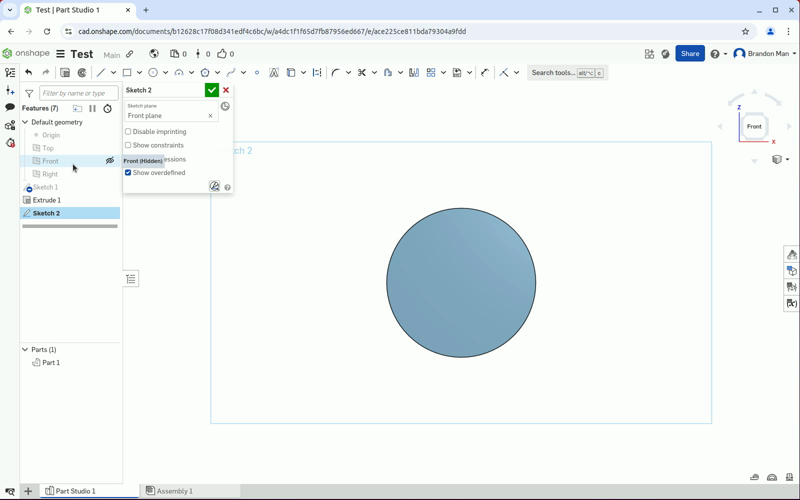
mouse_move(73, 352)
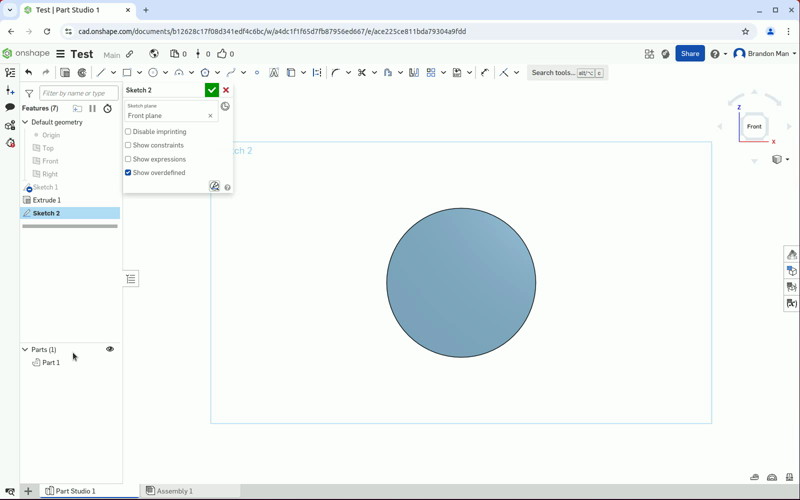
key(y)
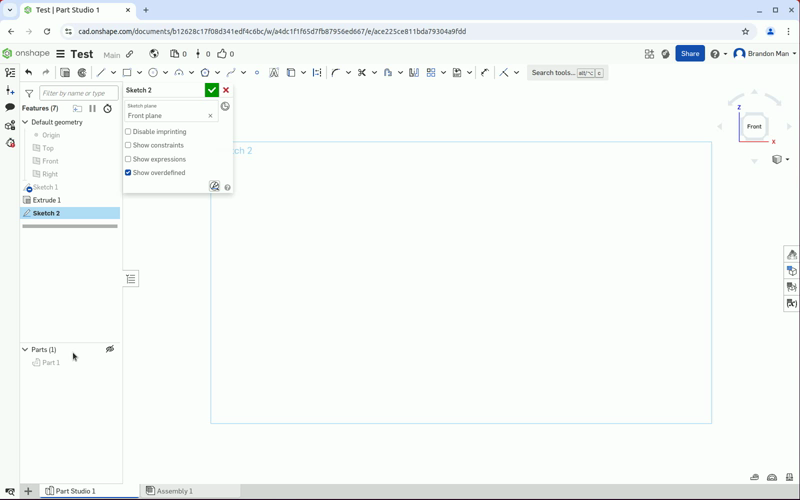
key(c)
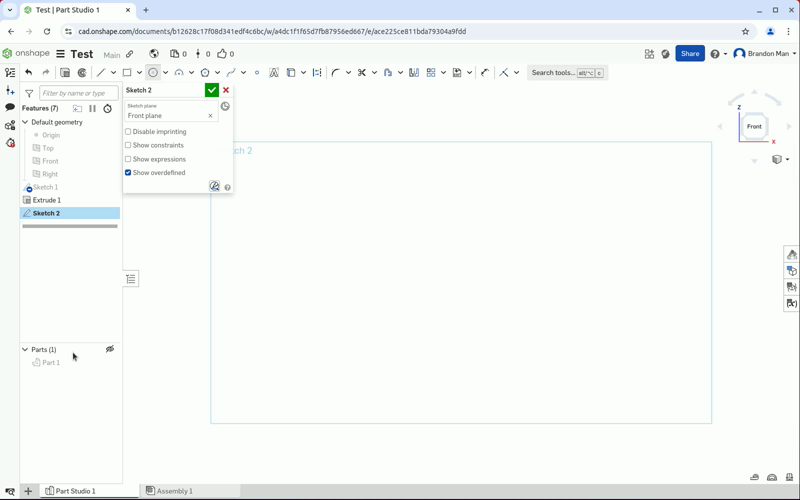
key_down(shift)
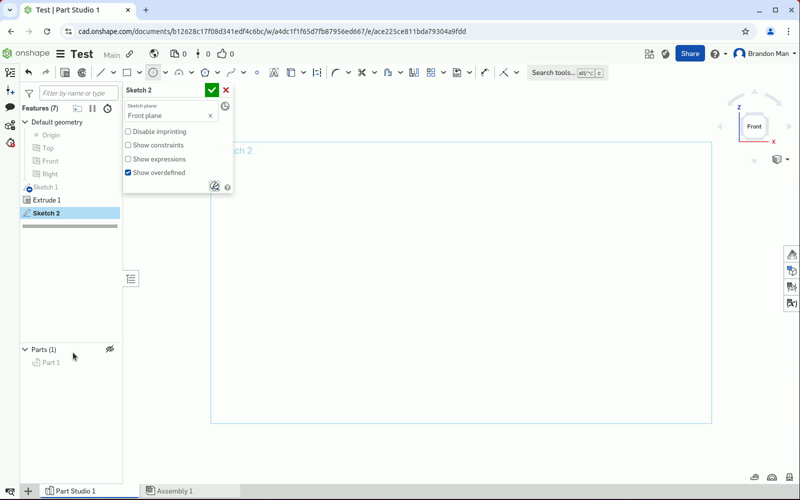
mouse_move(460, 282)
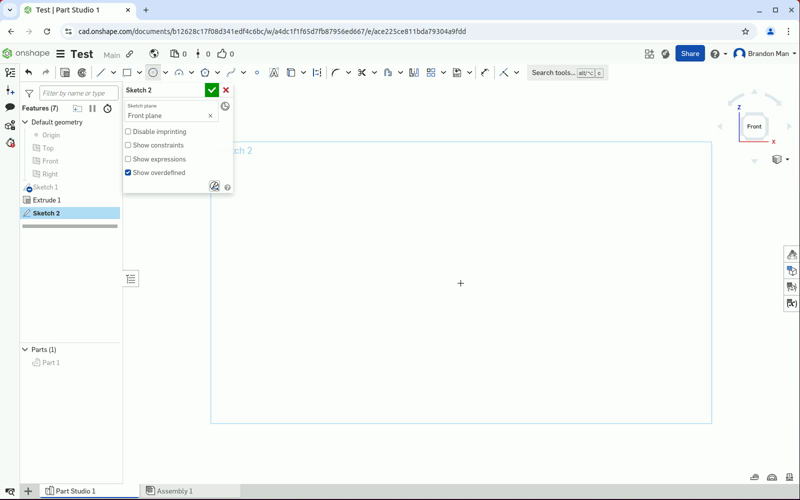
click(460, 282)
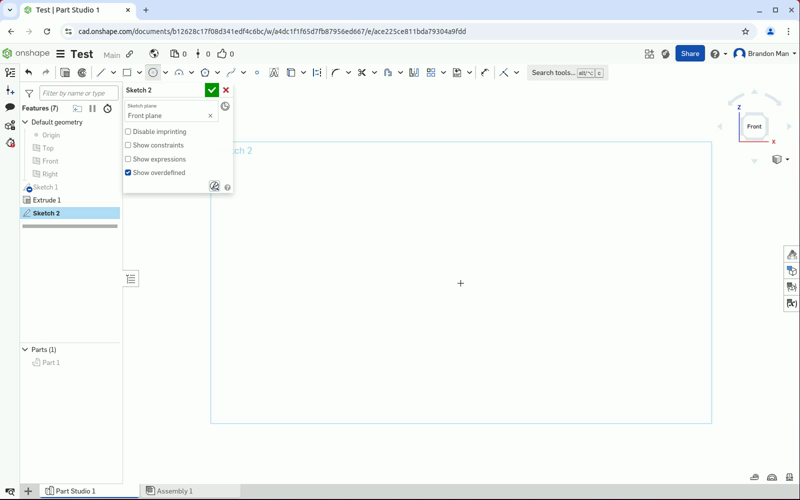
key_up(shift)
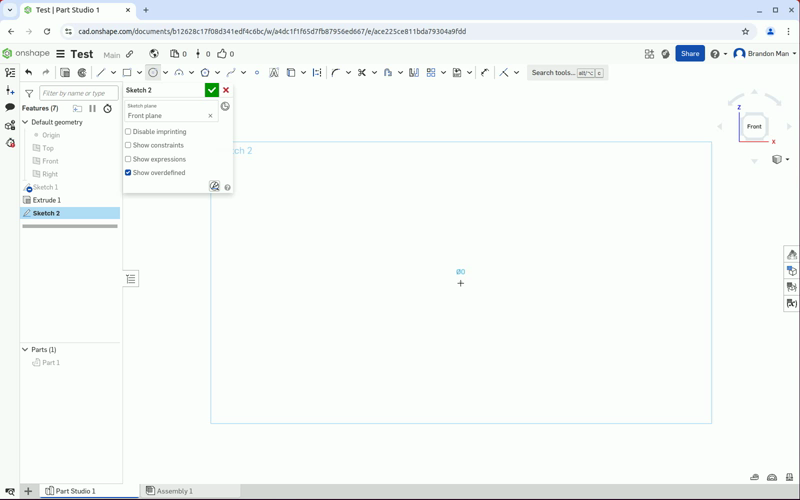
mouse_move(514, 282)
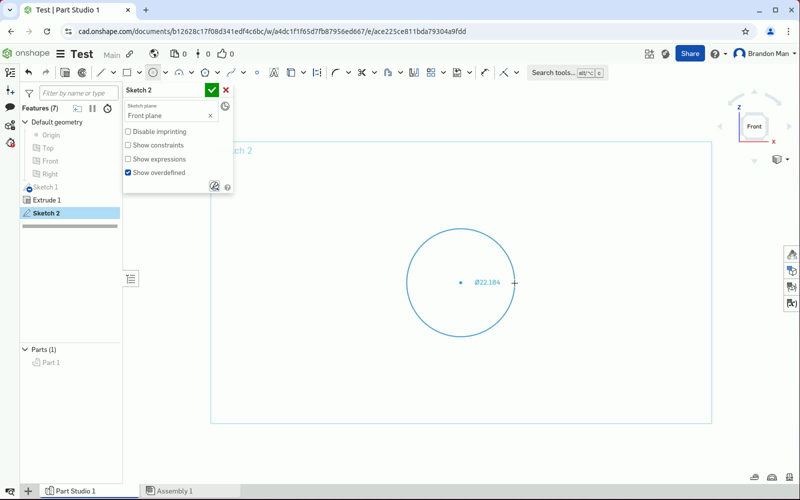
click(514, 282)
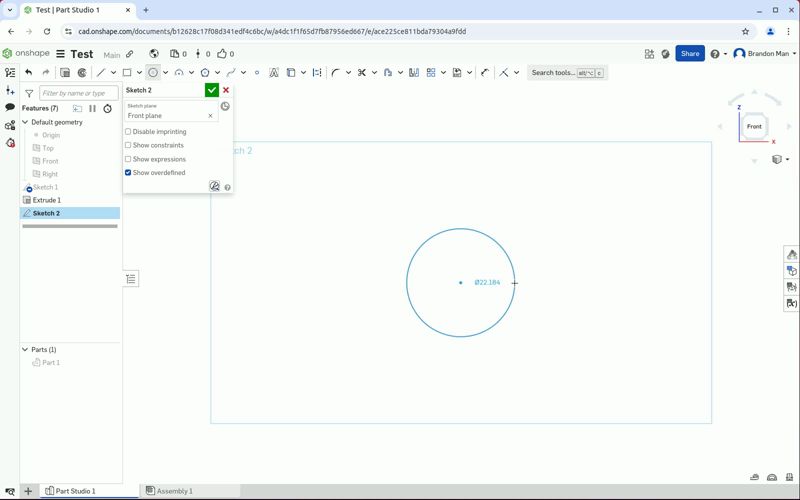
key(esc)
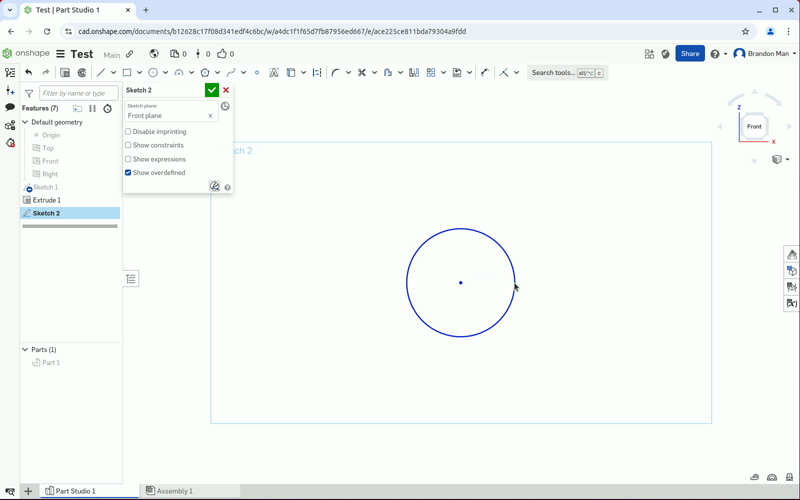
mouse_move(452, 317)
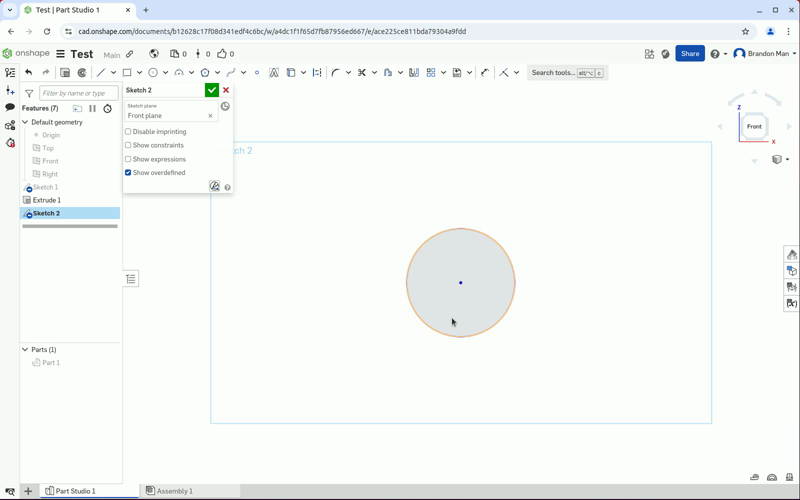
click(452, 317)
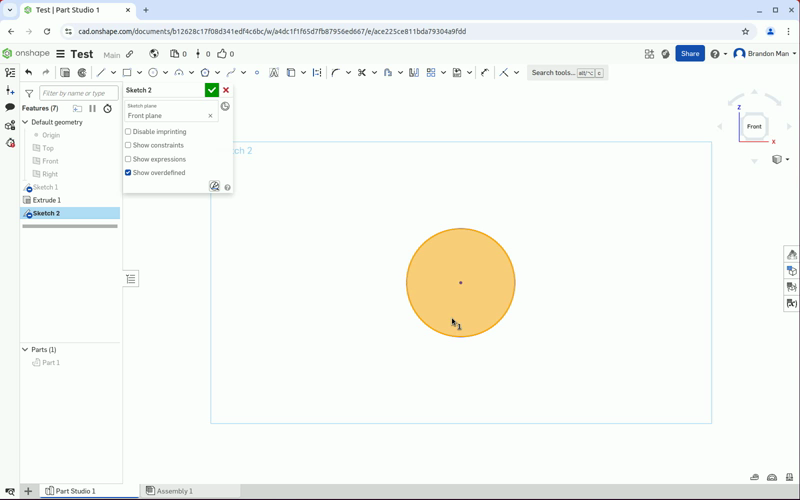
mouse_move(73, 352)
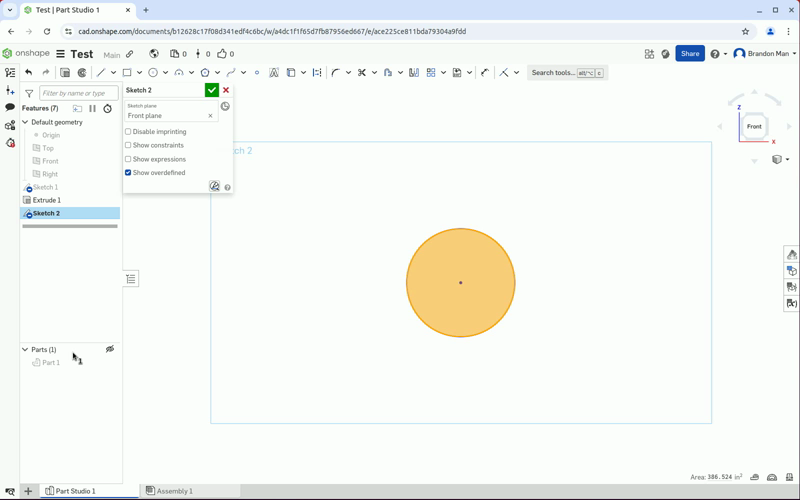
key(shift+y)
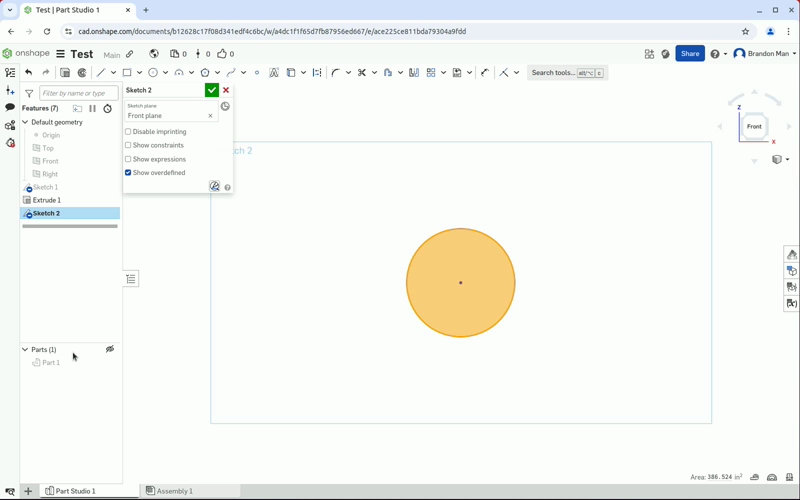
key(shift+e)
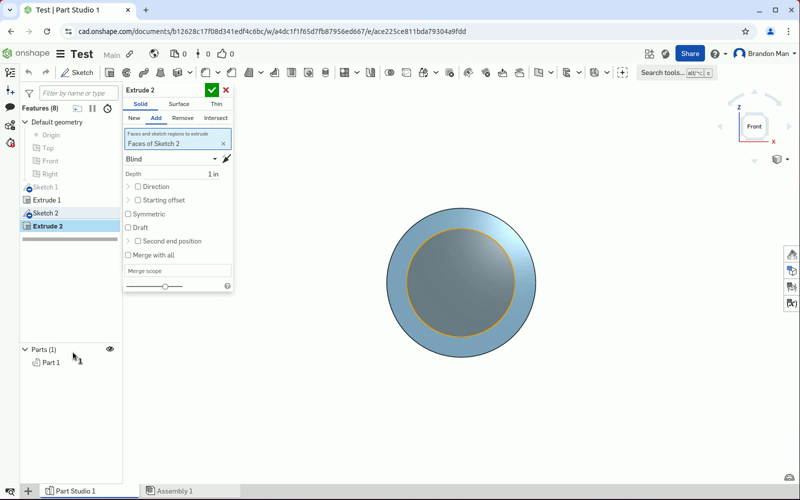
mouse_move(143, 106)
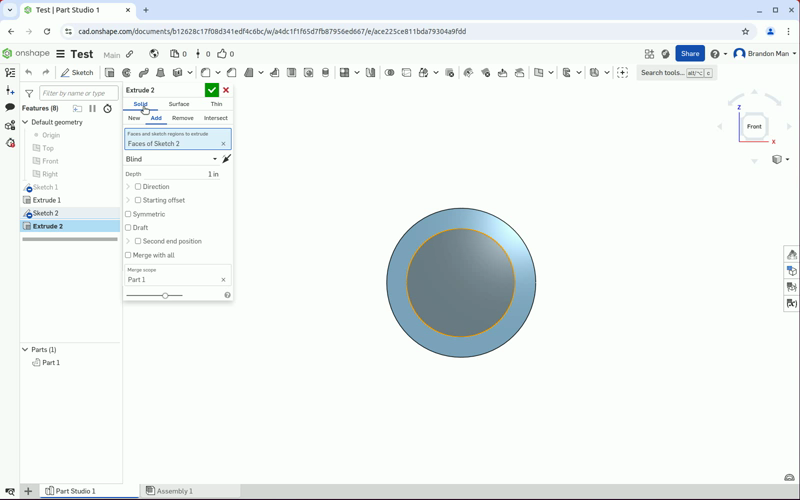
click(143, 106)
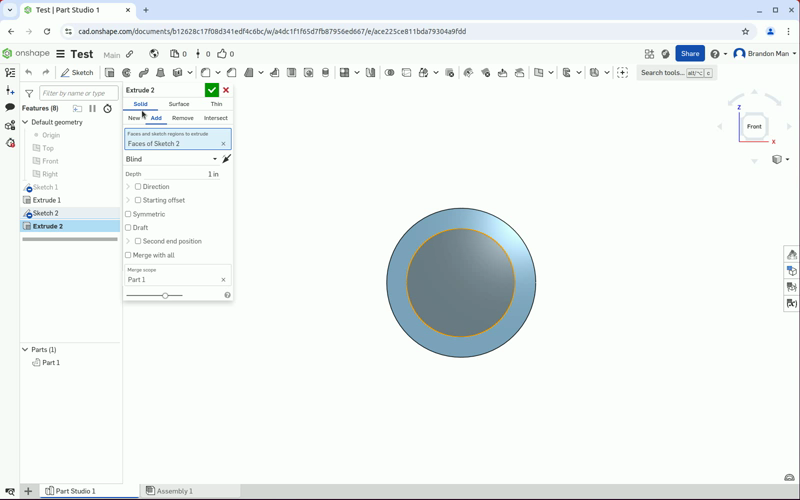
mouse_move(137, 120)
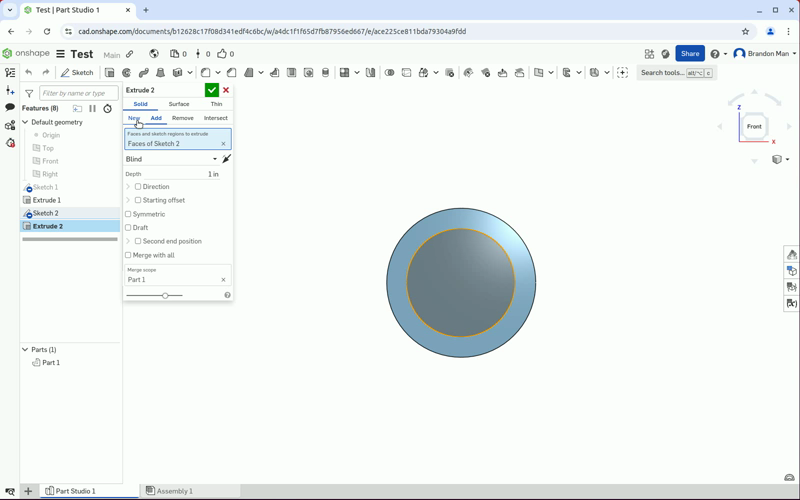
click(137, 120)
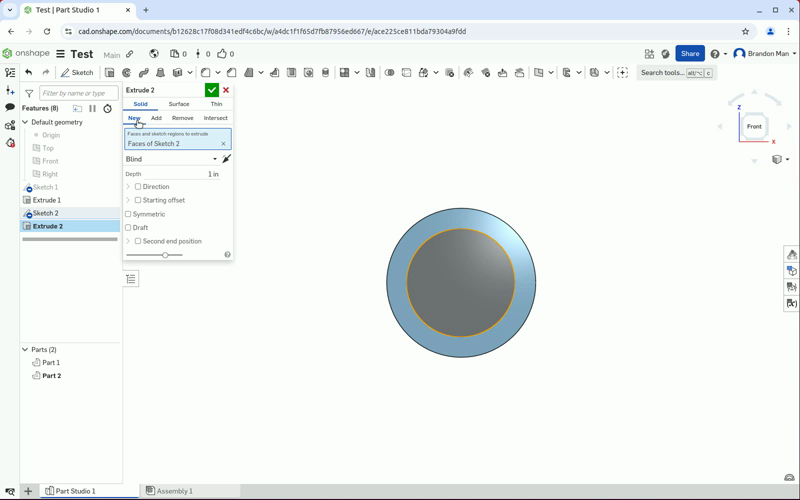
key(tab, 4)
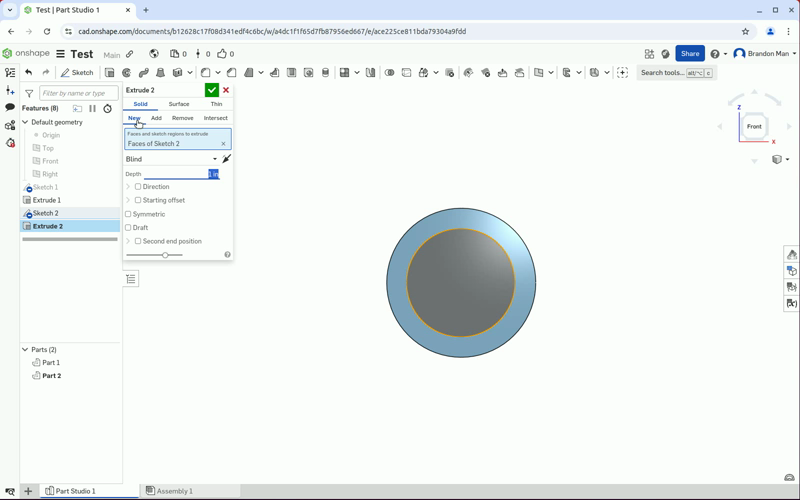
text(-18.053)
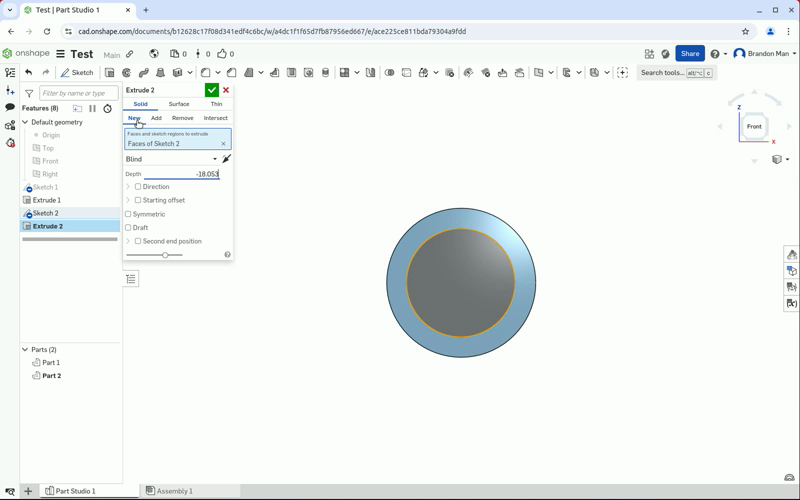
key(enter)
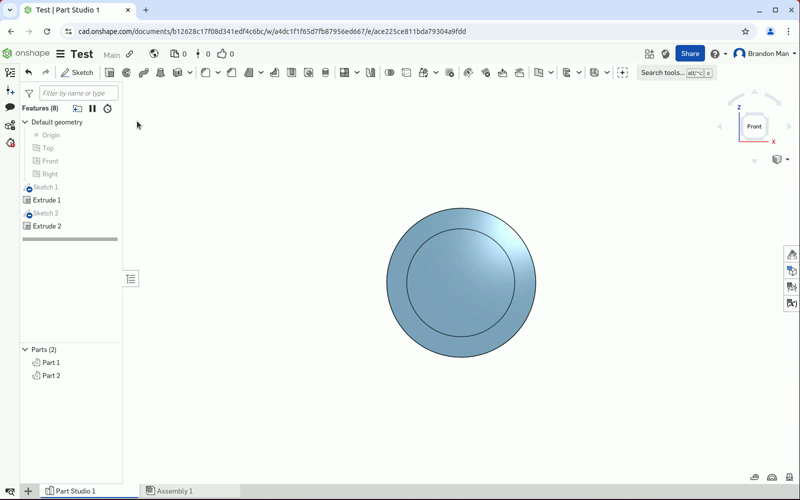
key(shift+h)
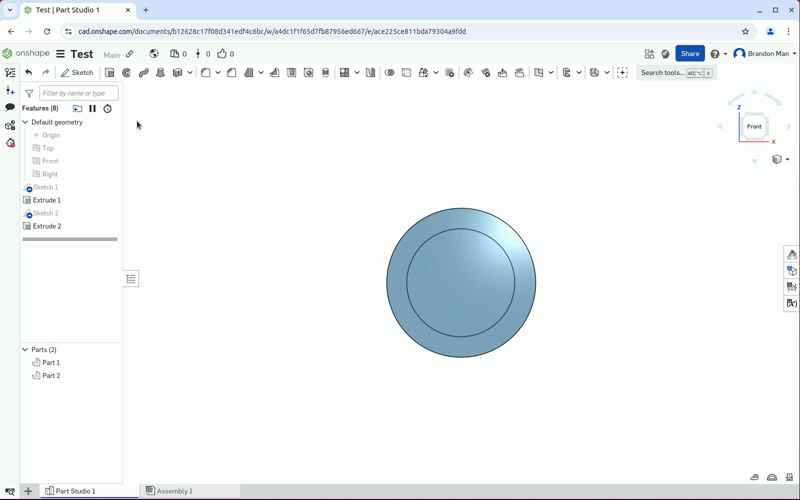
key(shift+h)
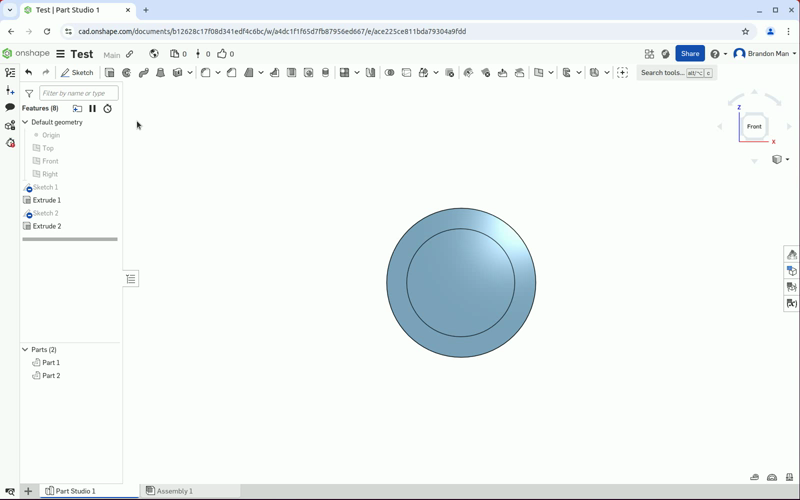
mouse_move(73, 189)
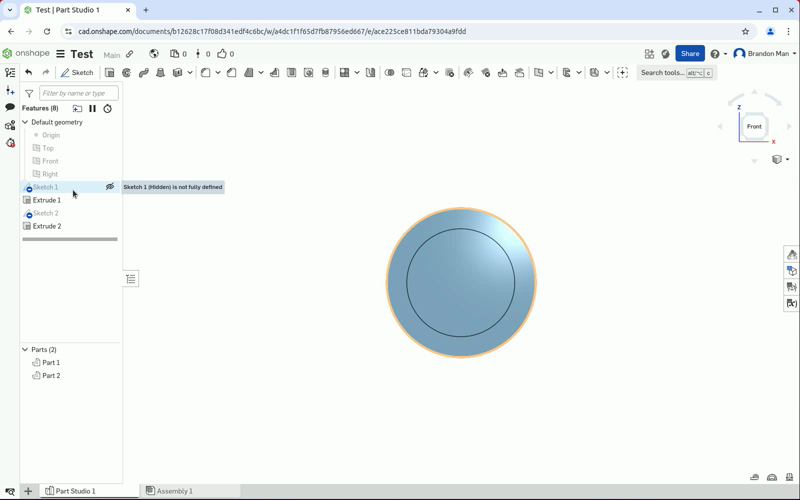
click(73, 189)
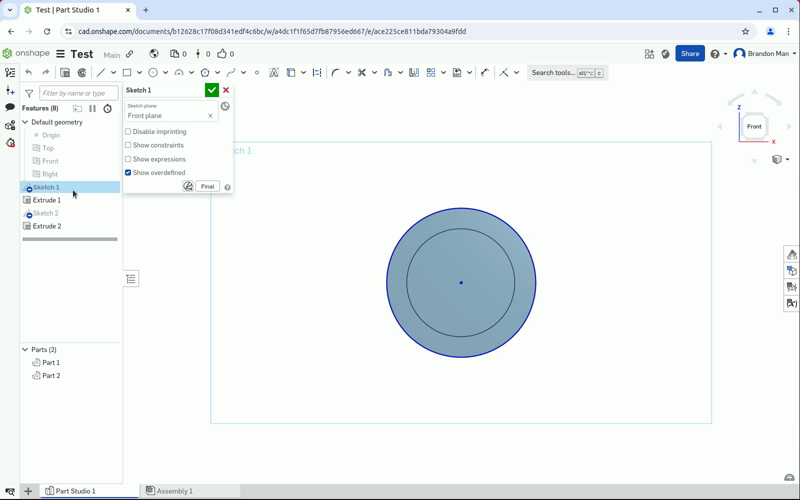
mouse_move(229, 92)
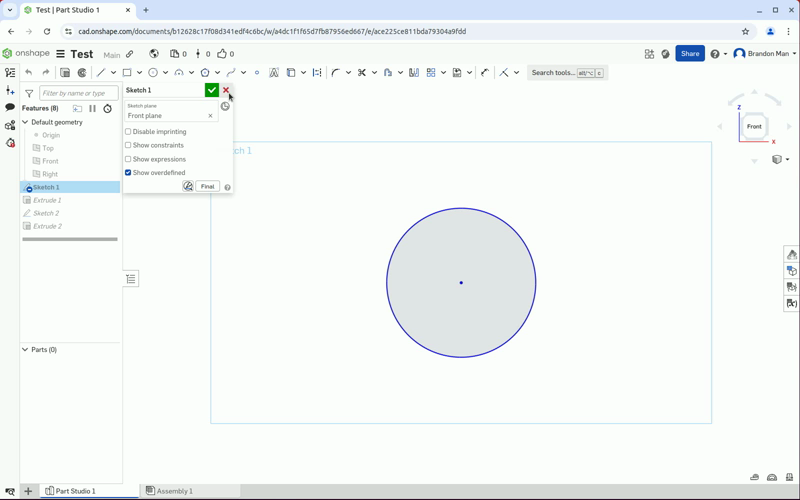
click(229, 92)
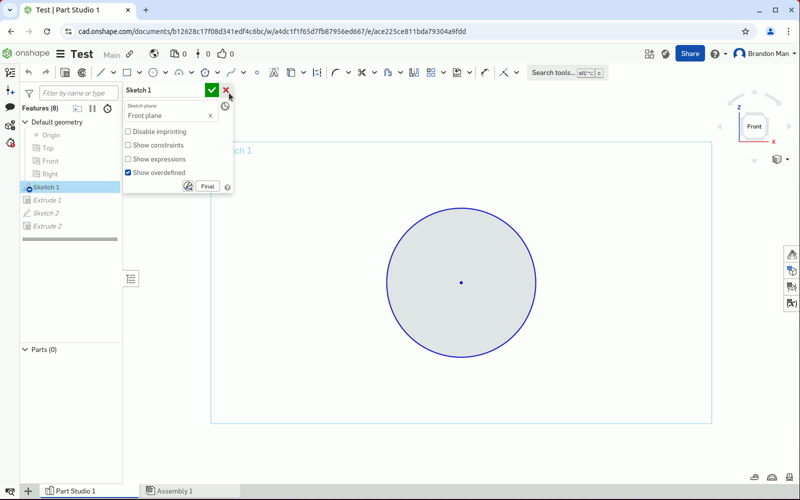
key(shift+s)
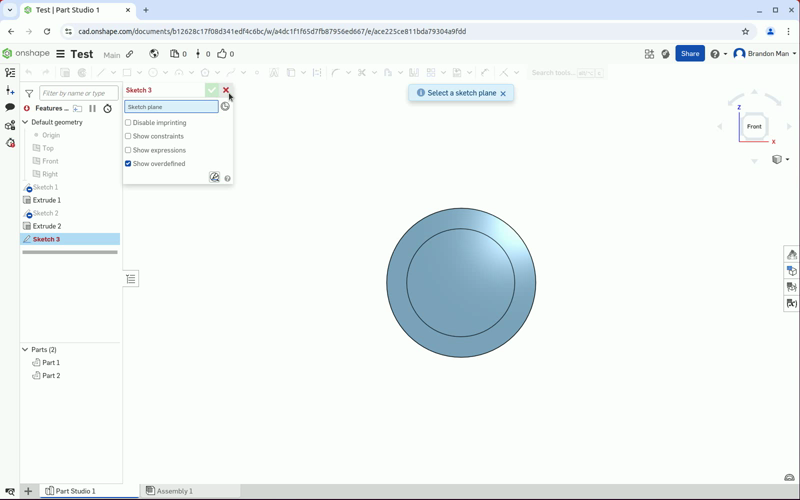
mouse_move(73, 163)
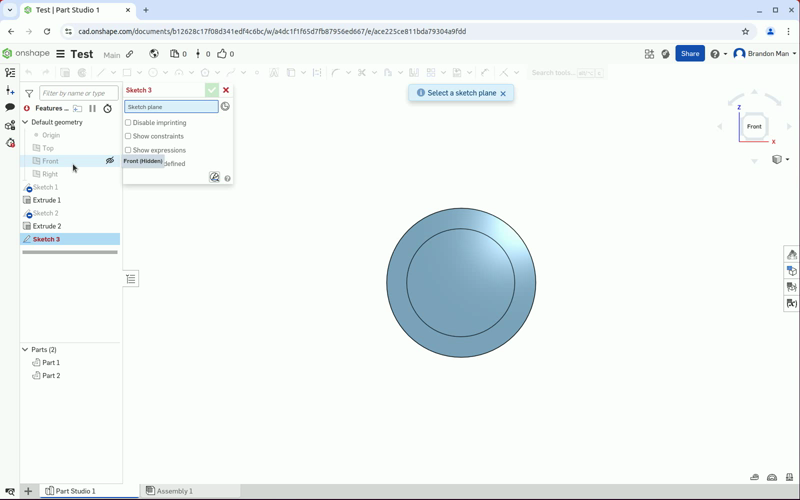
click(73, 163)
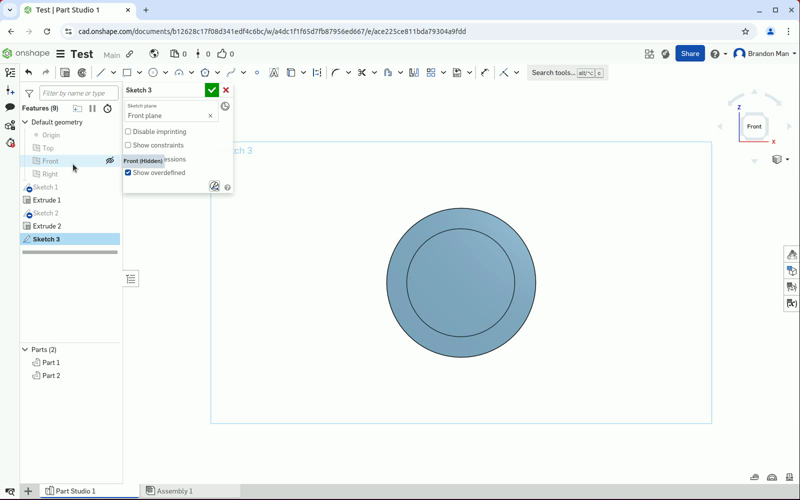
mouse_move(73, 352)
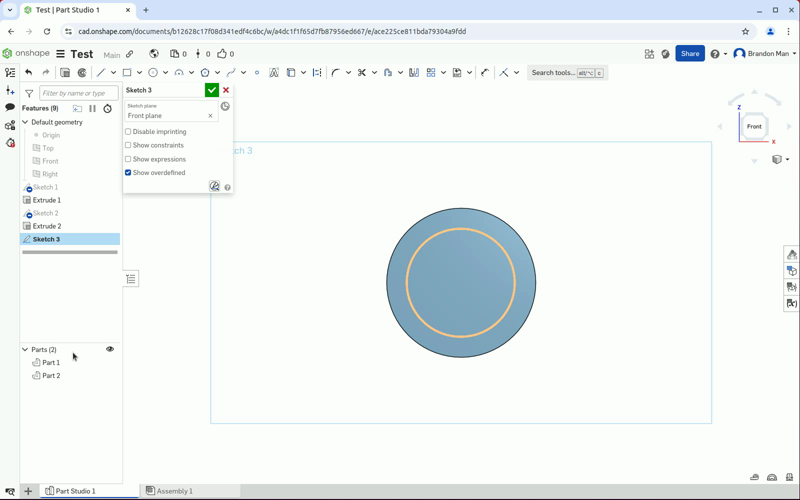
key(y)
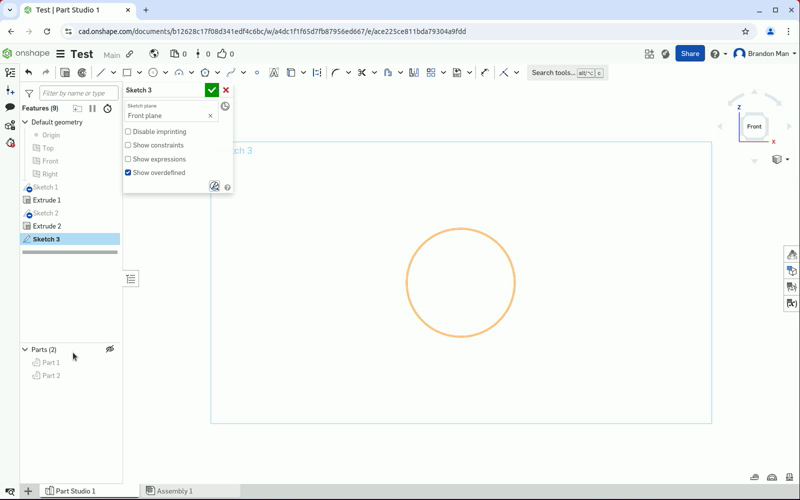
key(c)
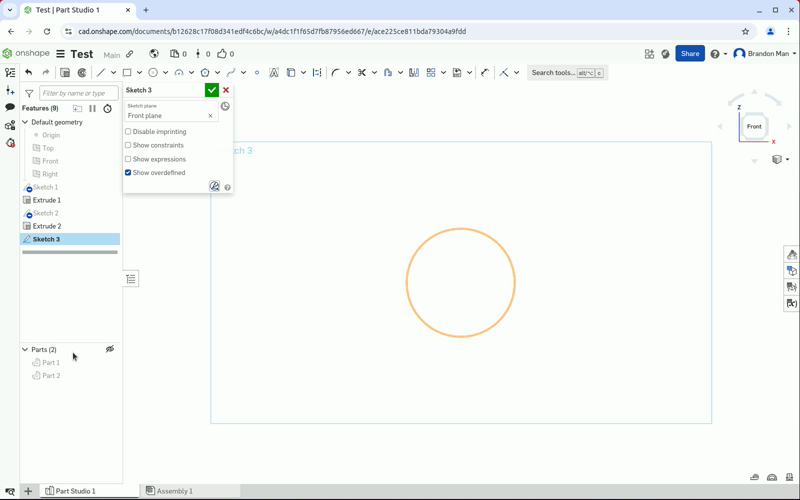
key_down(shift)
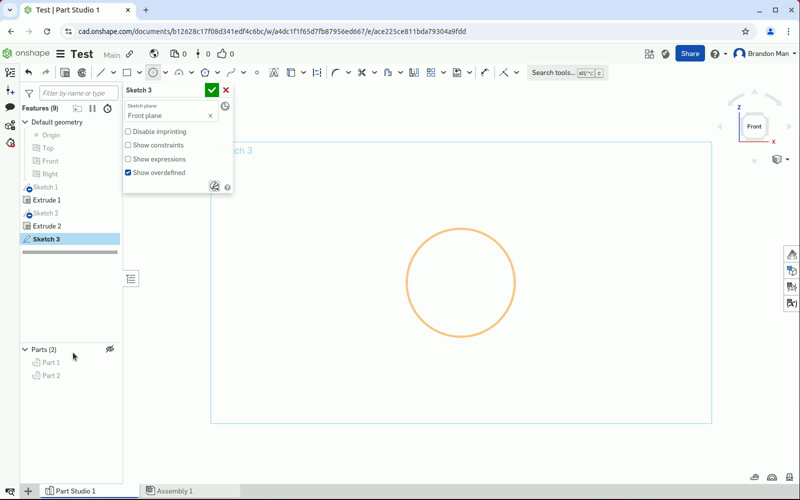
mouse_move(460, 282)
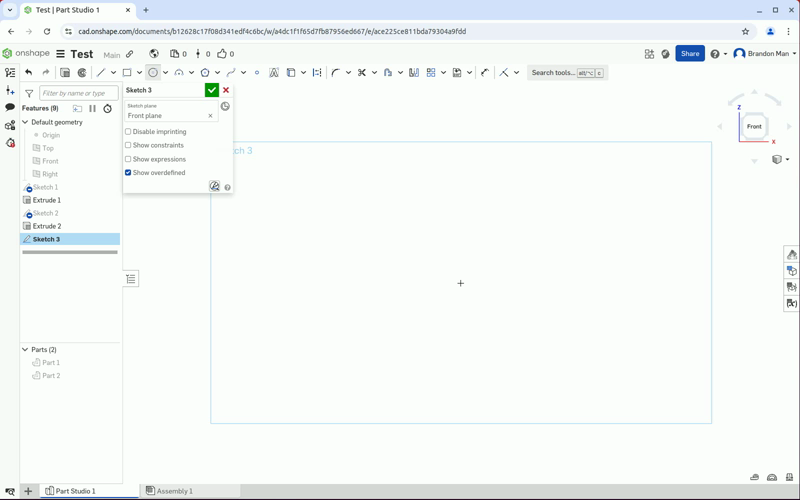
click(460, 282)
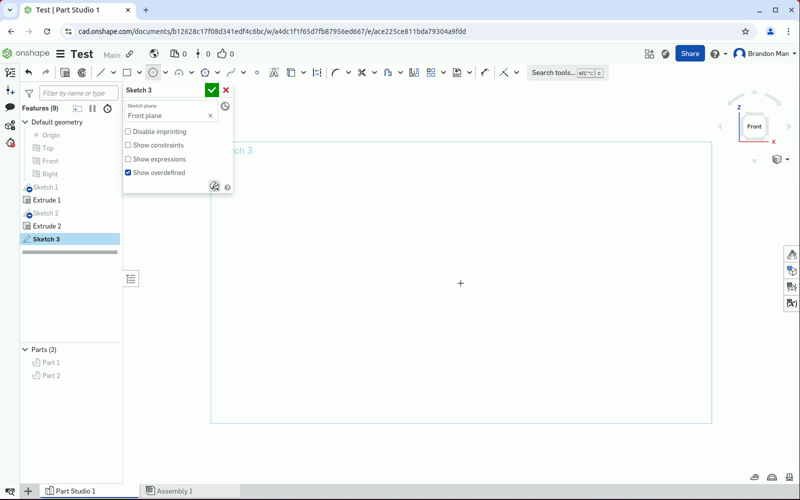
key_up(shift)
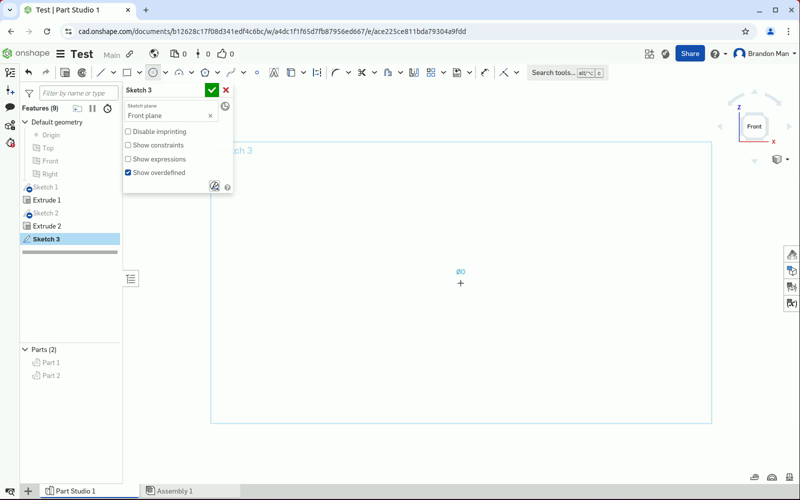
mouse_move(485, 282)
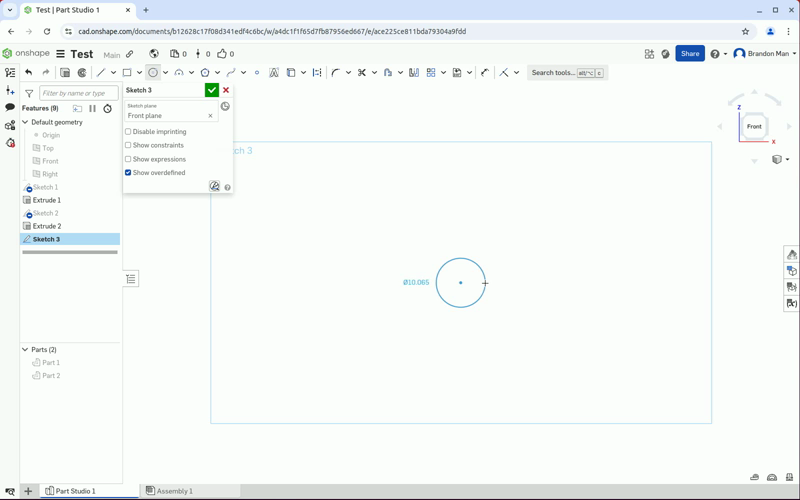
click(485, 282)
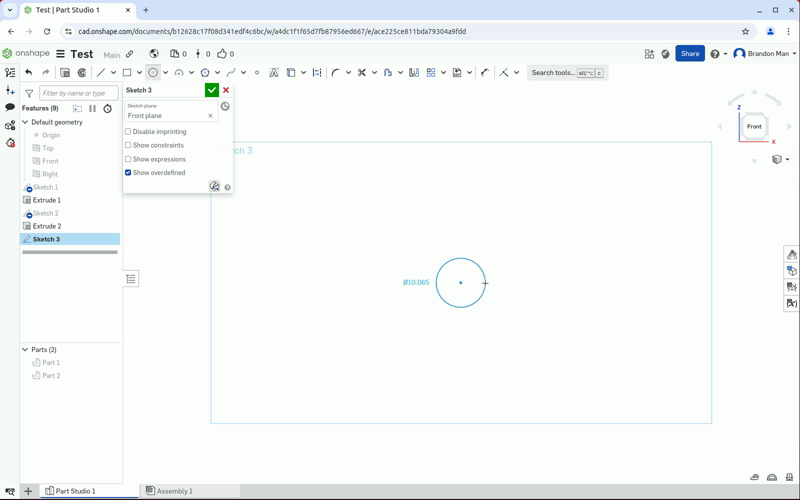
key(esc)
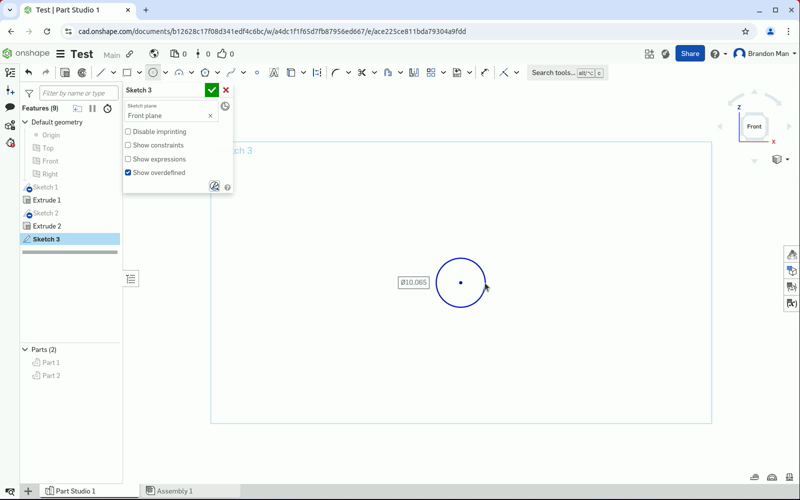
mouse_move(452, 294)
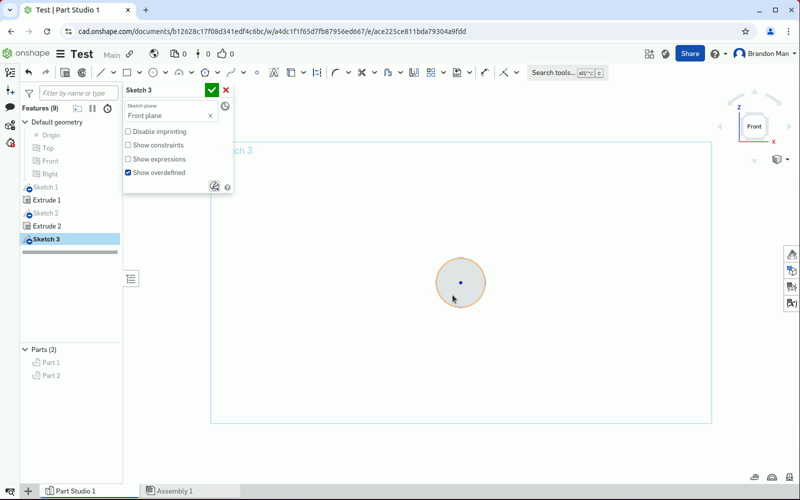
click(452, 294)
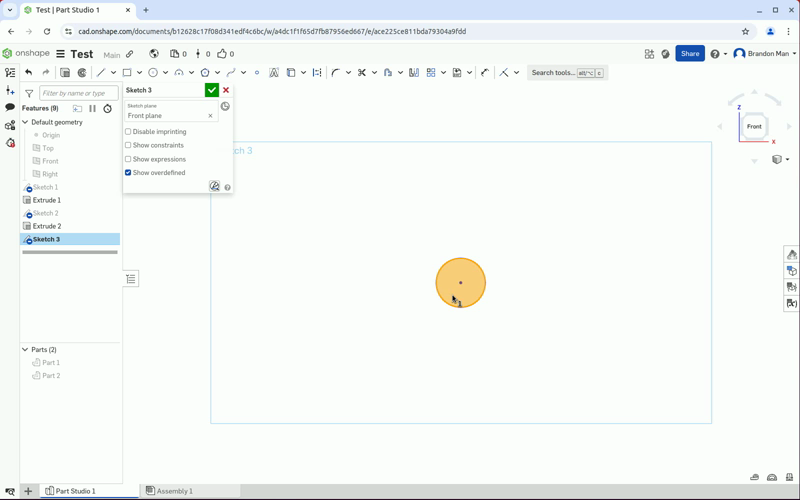
mouse_move(73, 352)
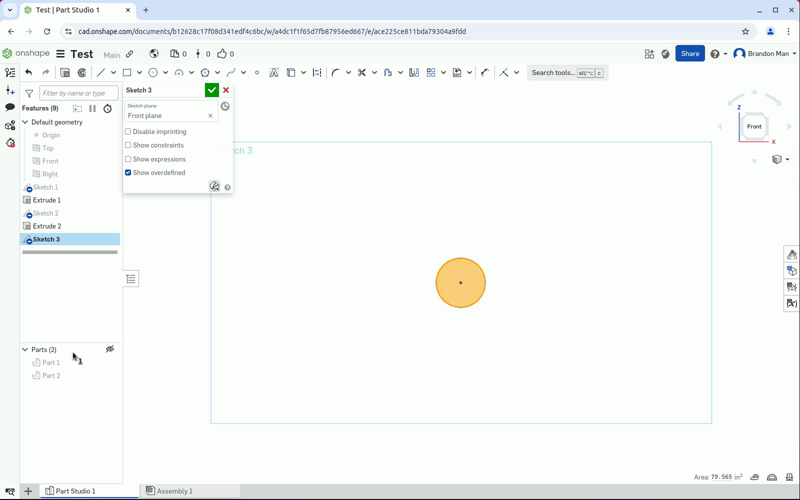
key(shift+y)
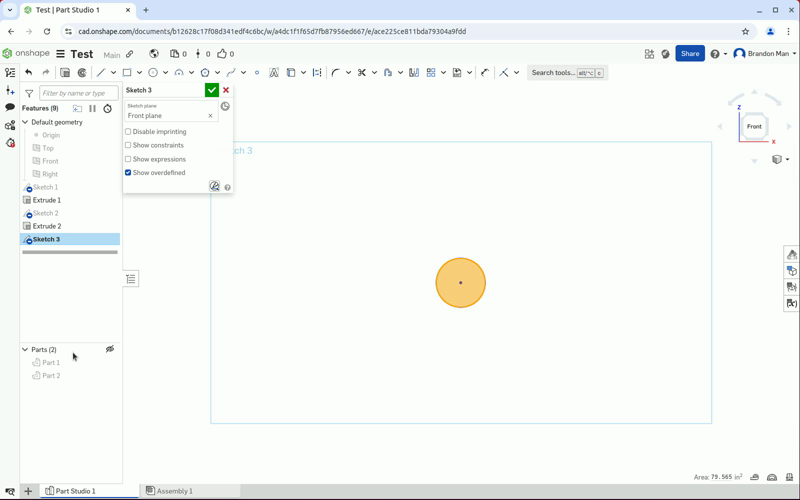
key(shift+e)
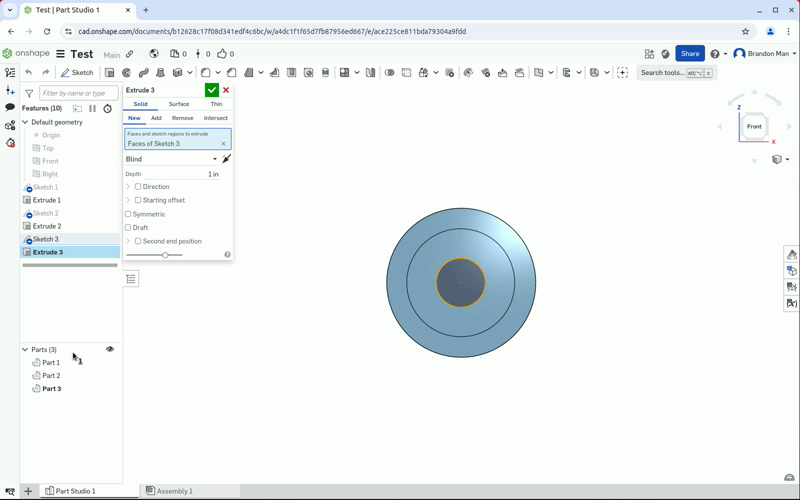
mouse_move(143, 106)
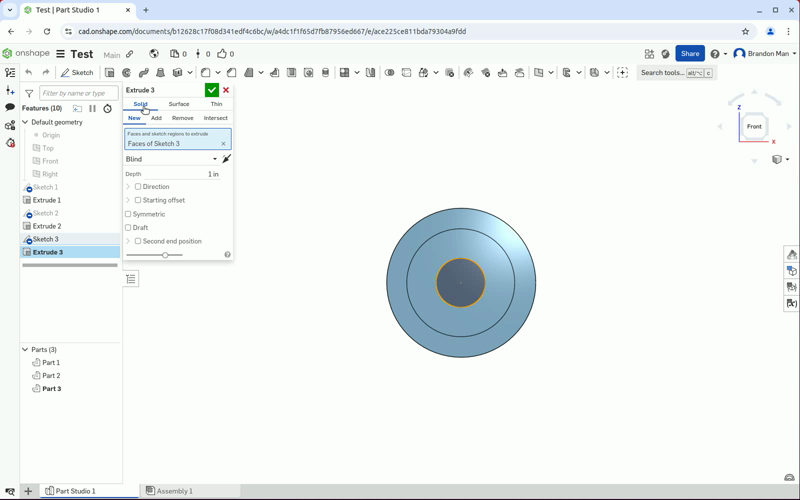
click(143, 106)
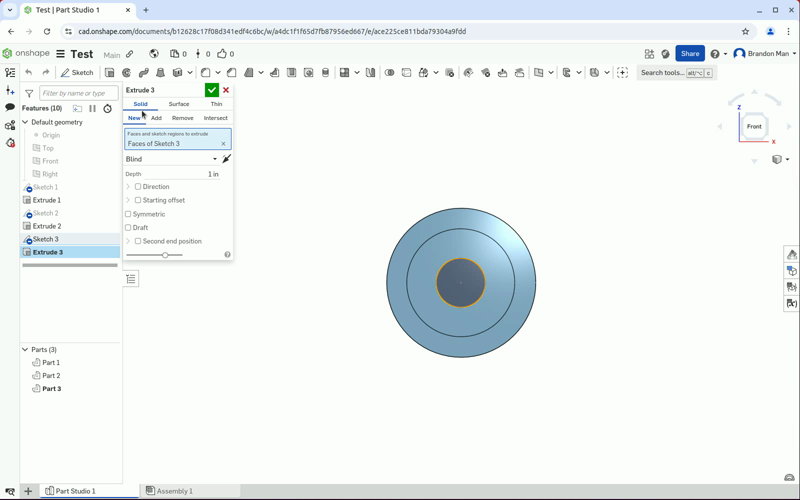
mouse_move(137, 120)
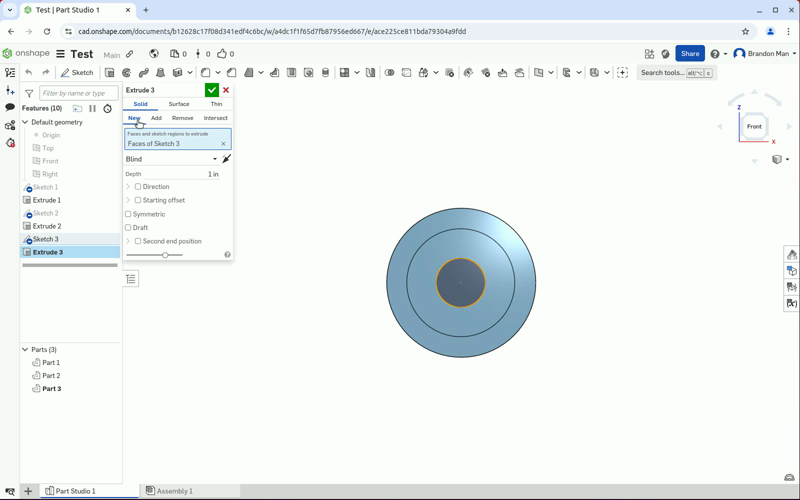
click(137, 120)
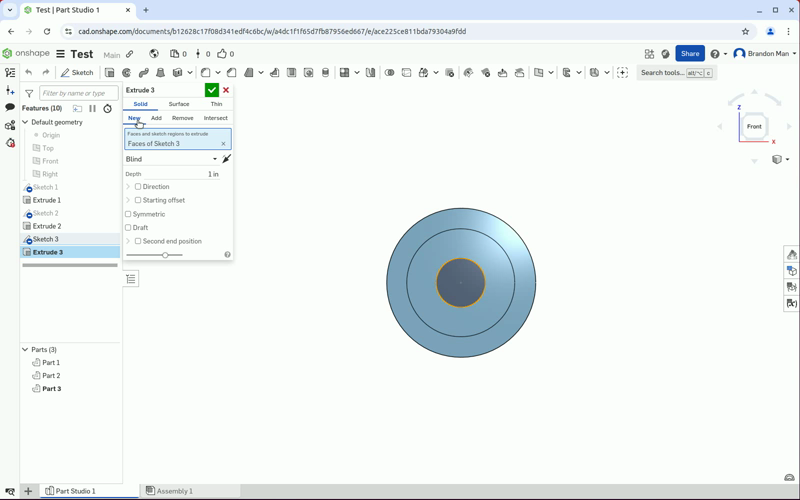
key(tab, 4)
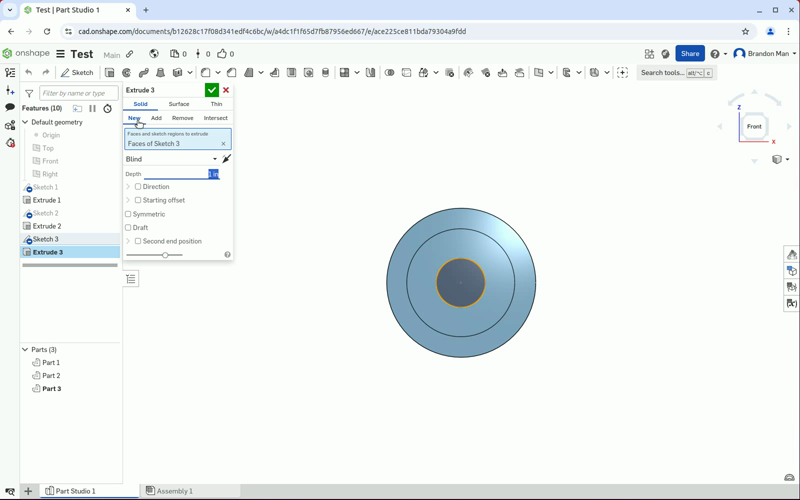
text(-23.108)
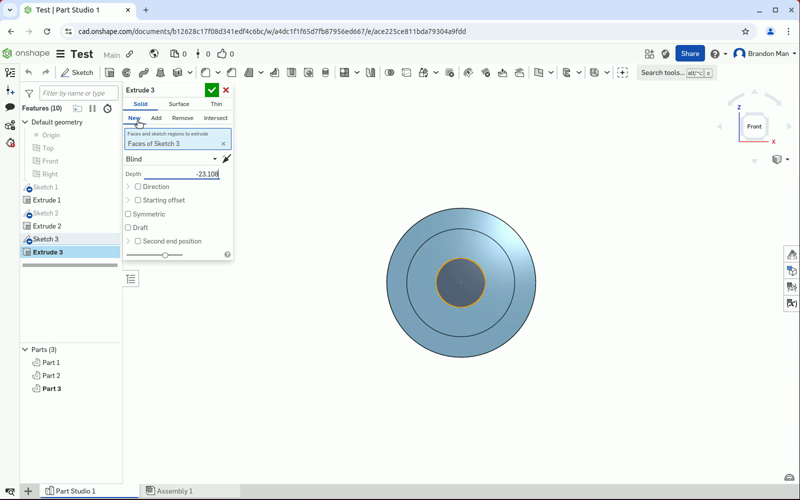
key(enter)
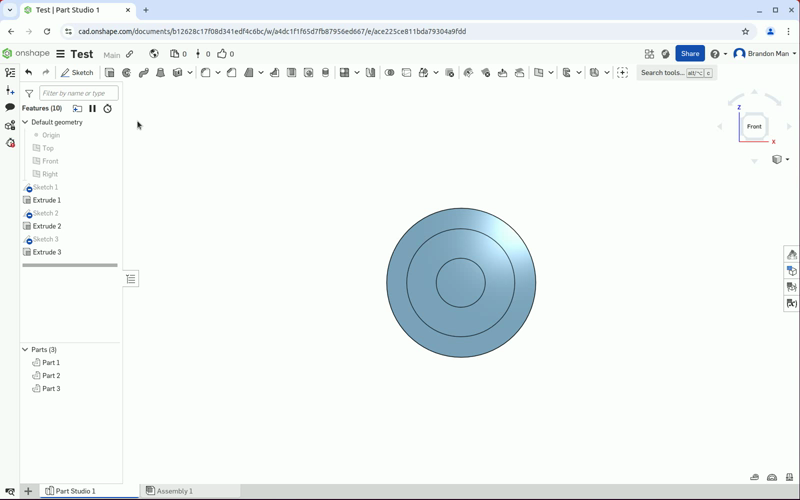
key(shift+h)
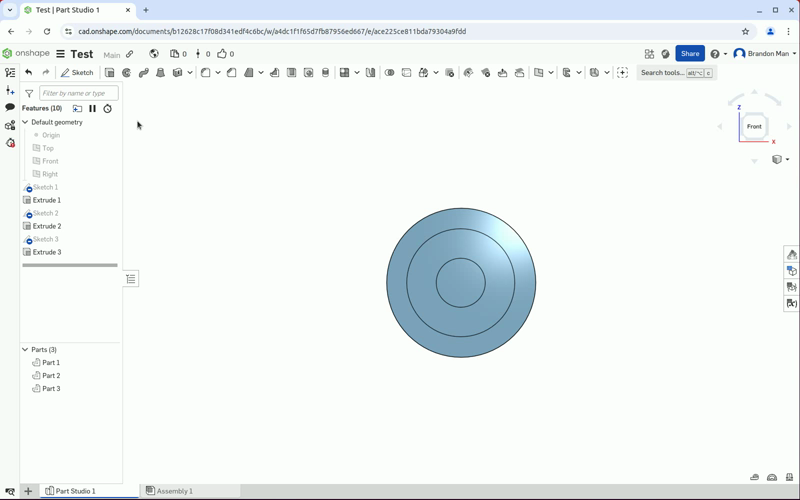
key(shift+h)
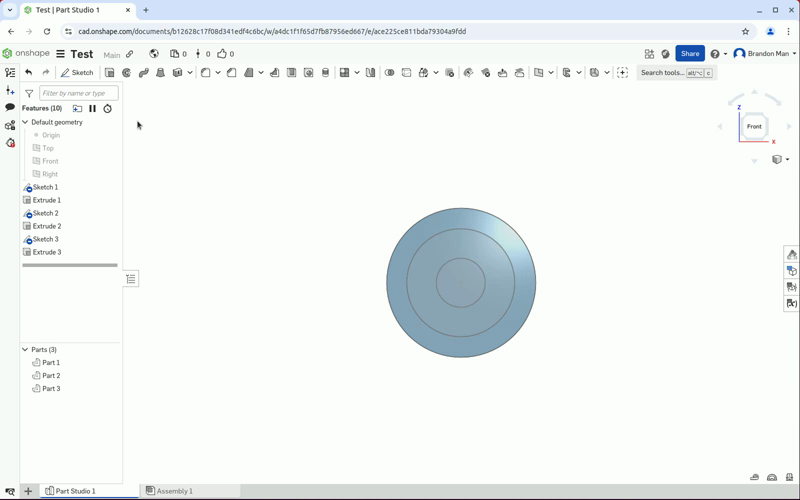
key(shift+7)
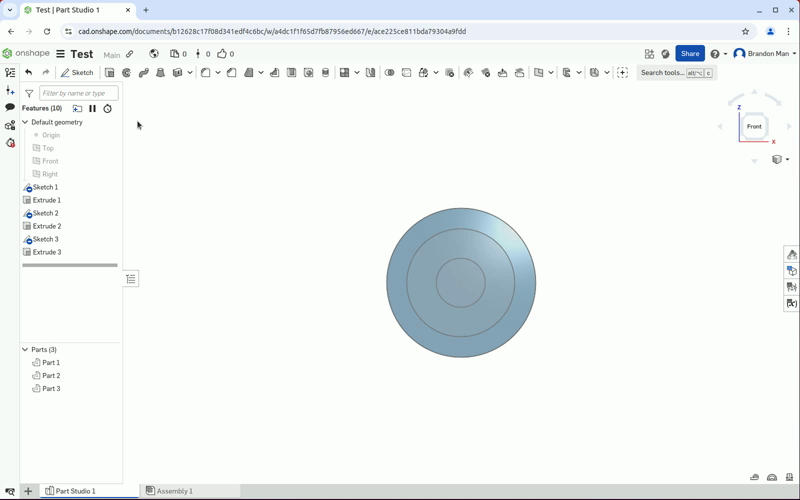
key(left, 2)
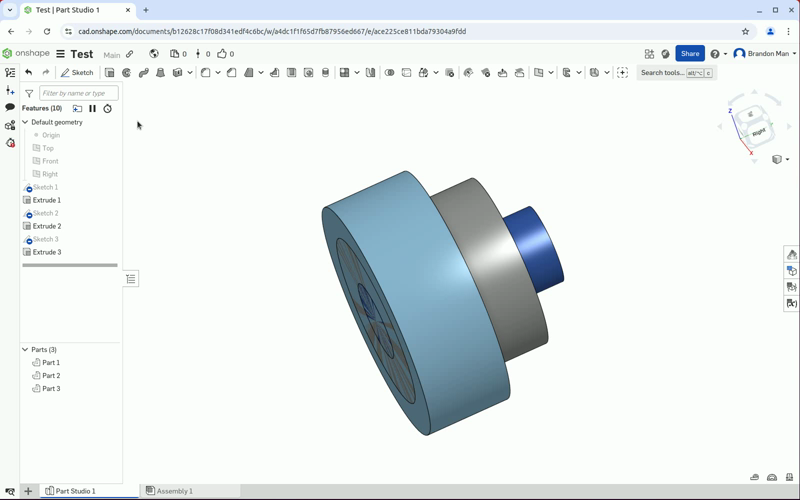
key(down, 2)
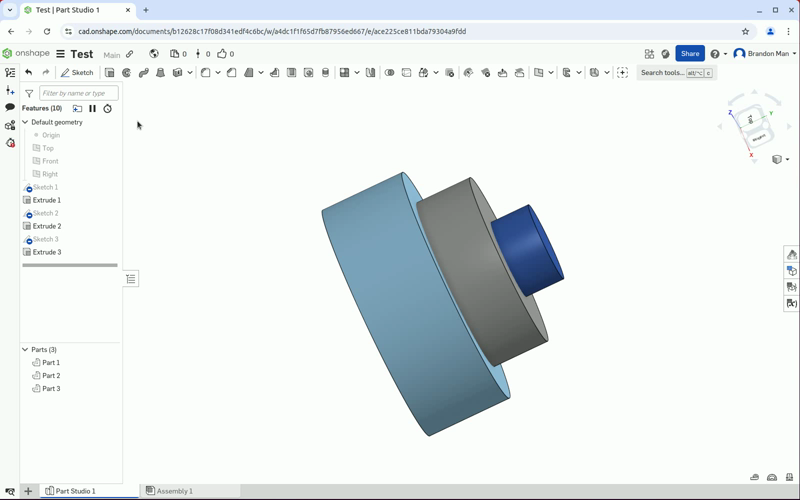
key(up, 2)
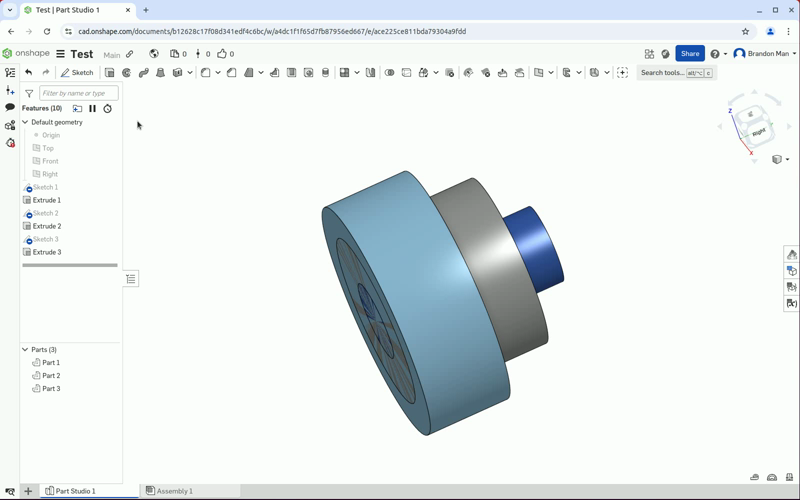
key(right, 2)
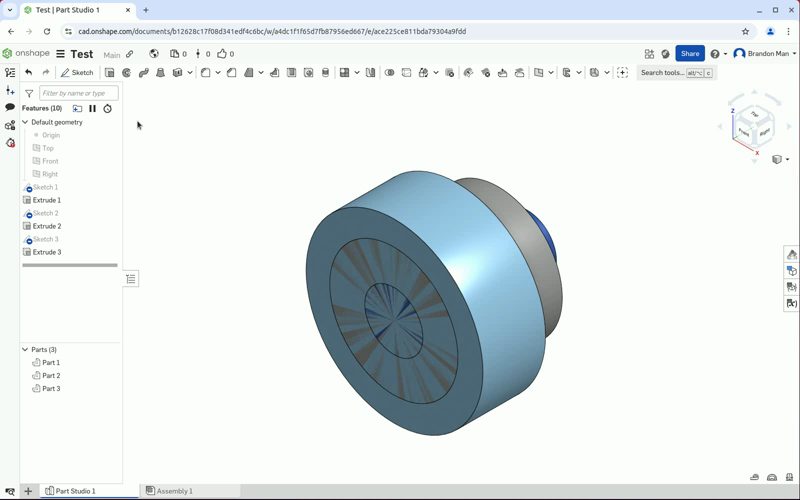
mouse_move(73, 189)
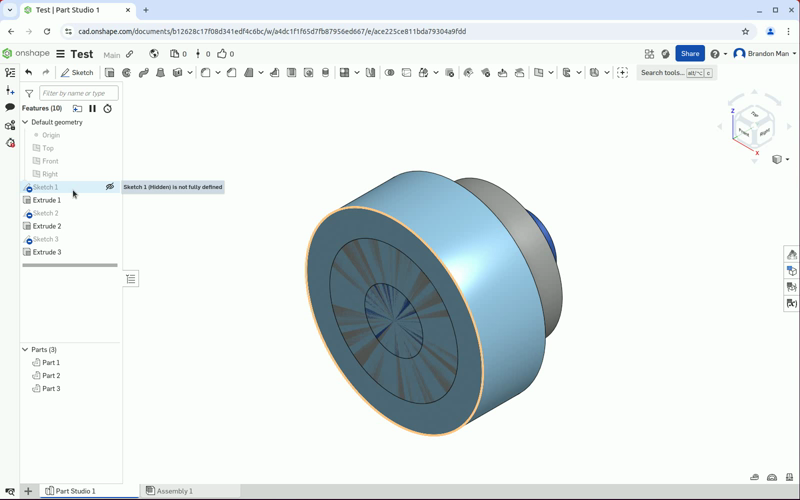
click(73, 189)